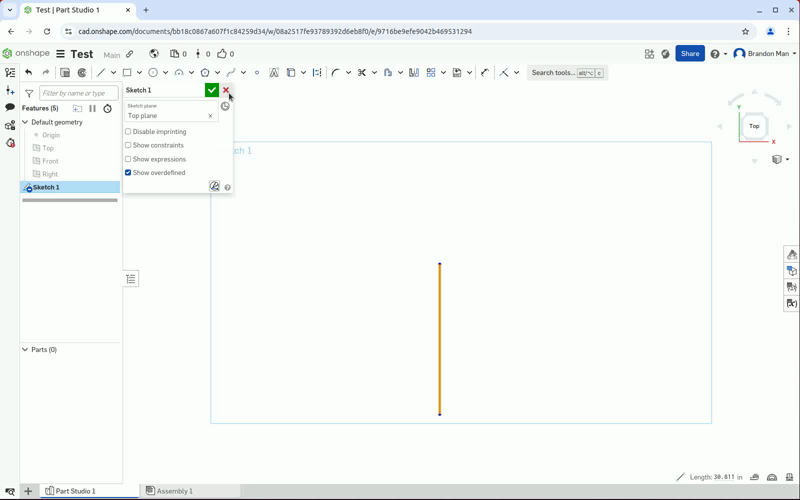
key(shift+h)
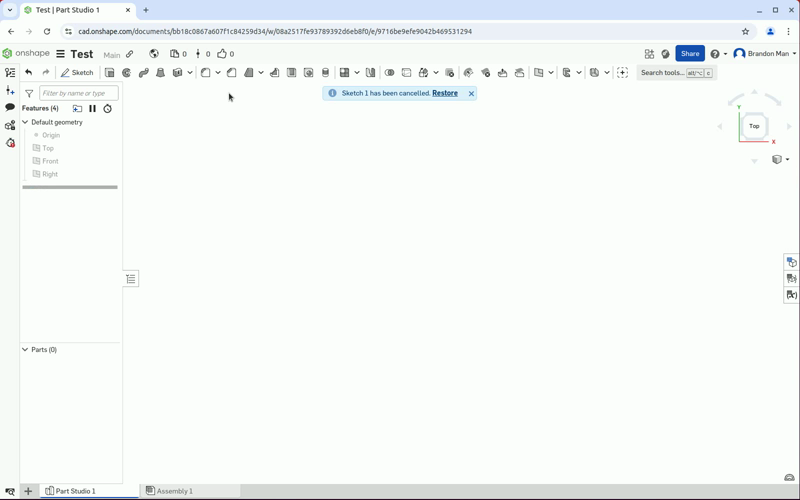
mouse_move(73, 352)
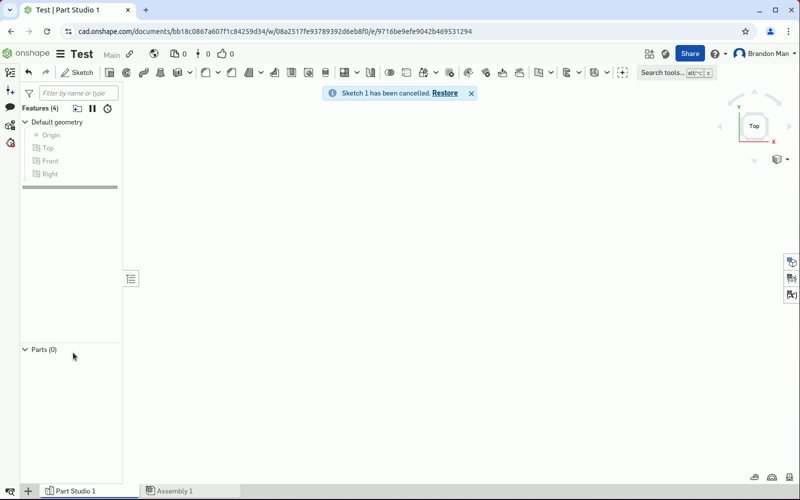
key(y)
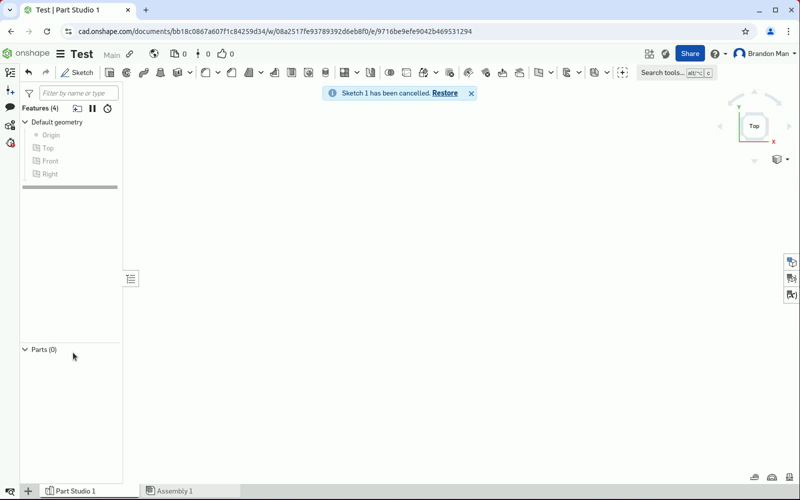
key(shift+p)
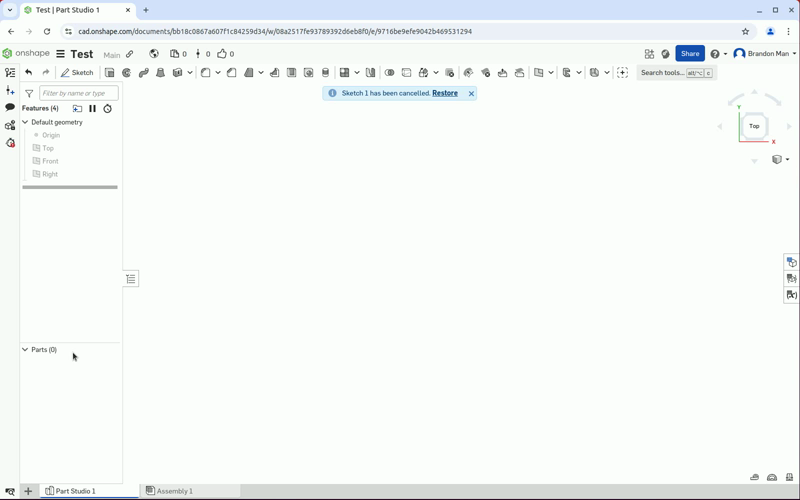
key(space)
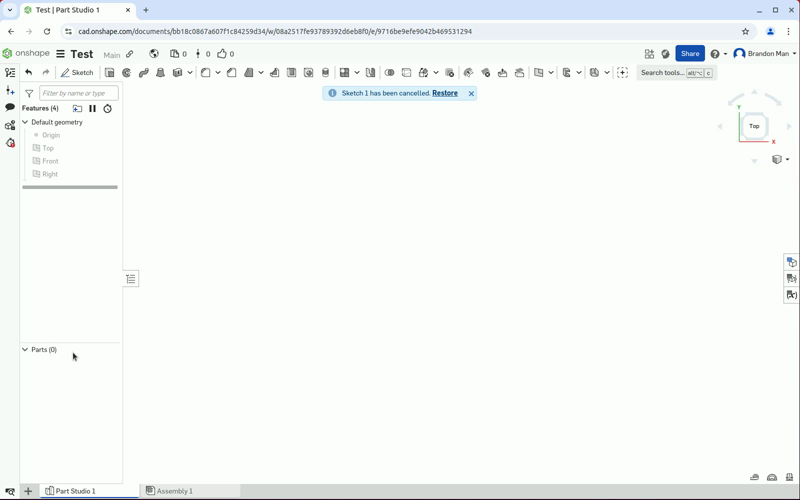
key_down(shift)
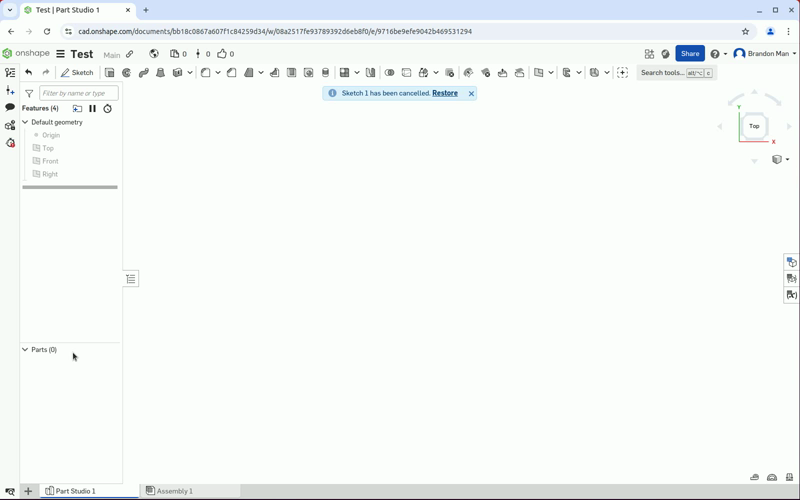
key(up)
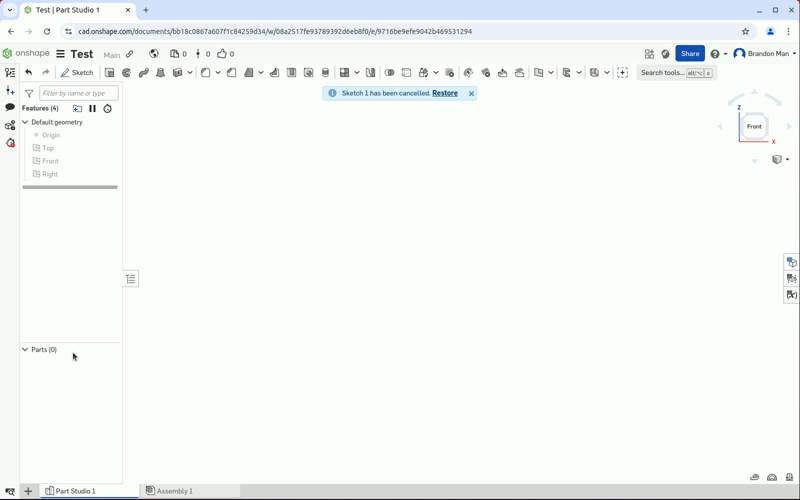
key_up(shift)
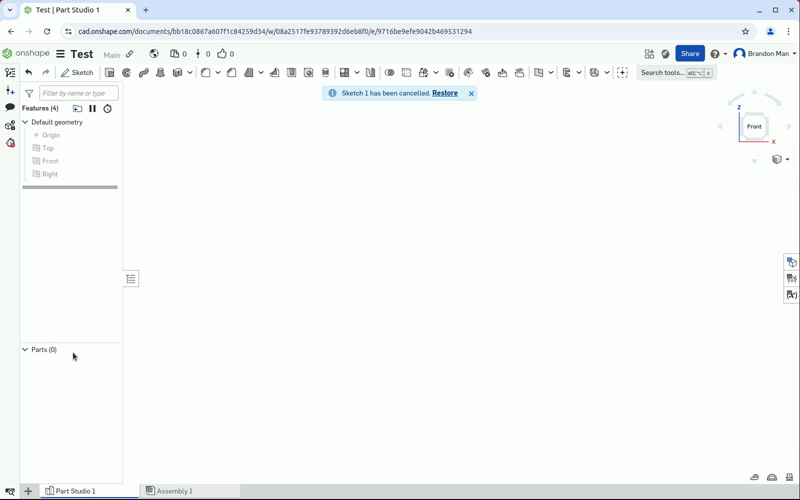
mouse_move(73, 352)
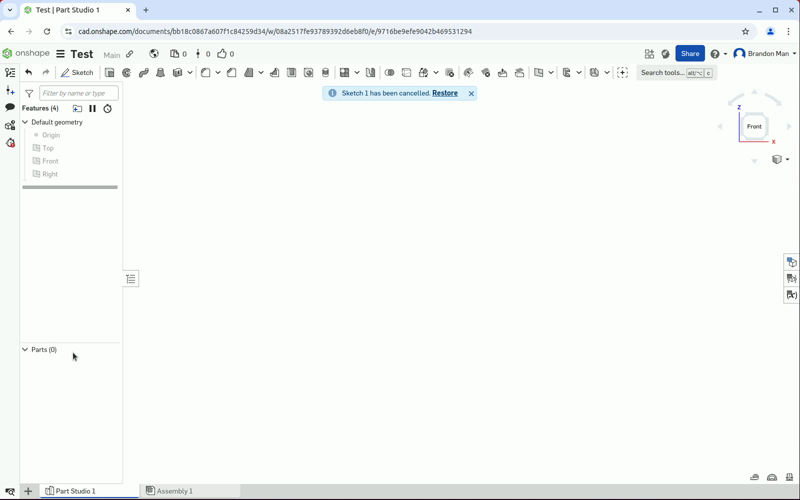
key(shift+y)
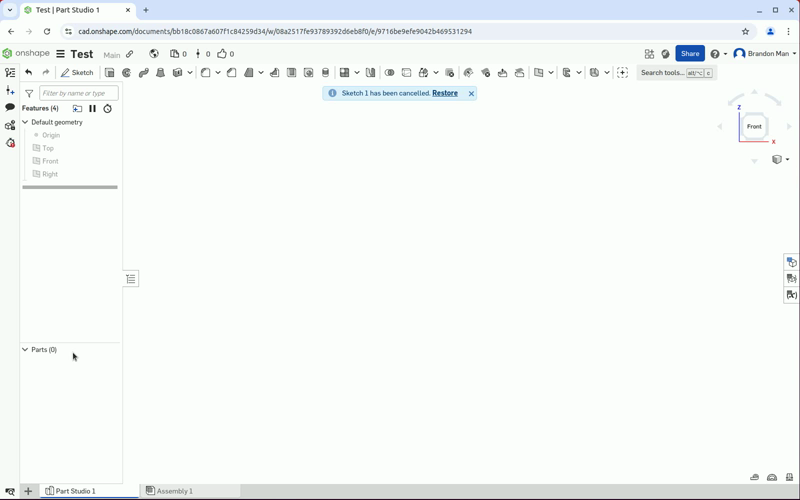
key(shift+s)
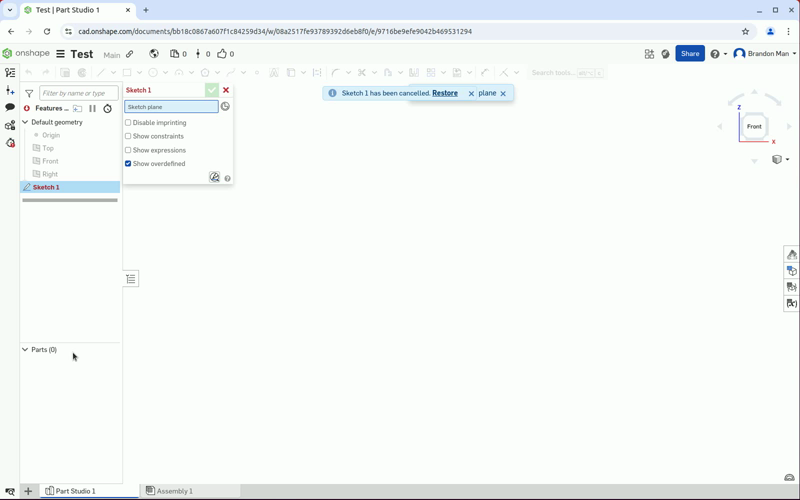
mouse_move(73, 163)
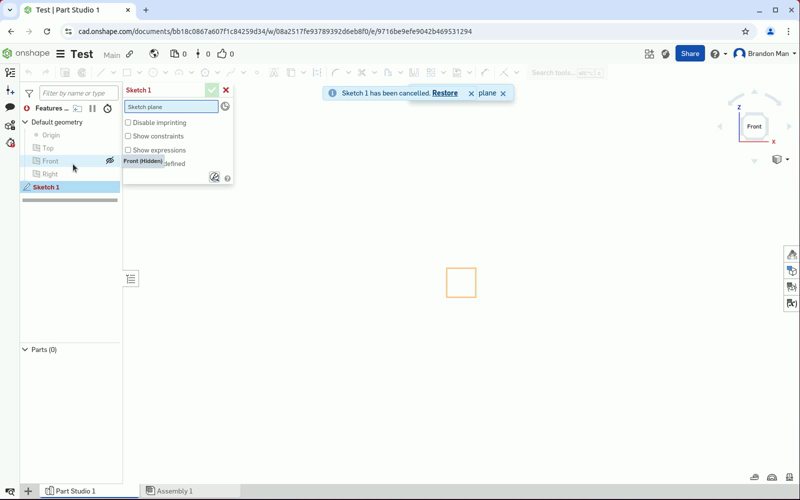
click(73, 163)
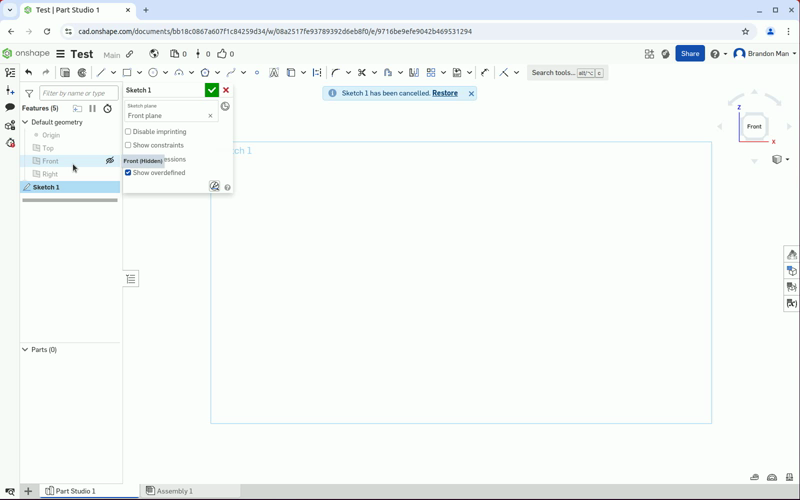
mouse_move(73, 352)
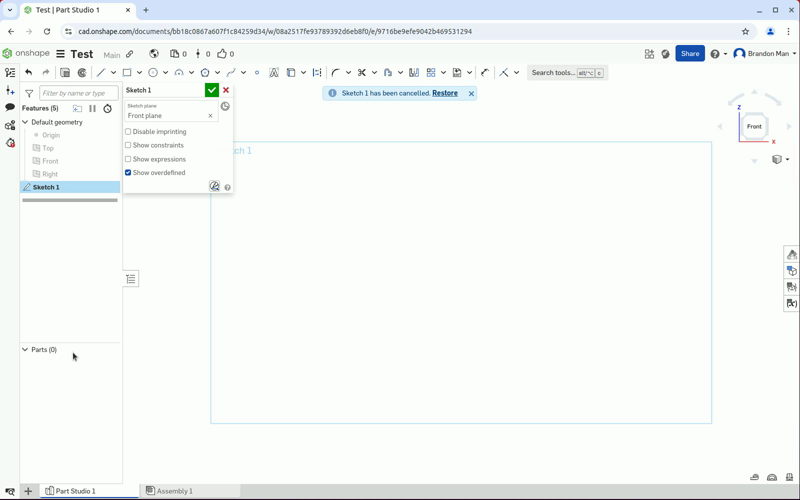
key(y)
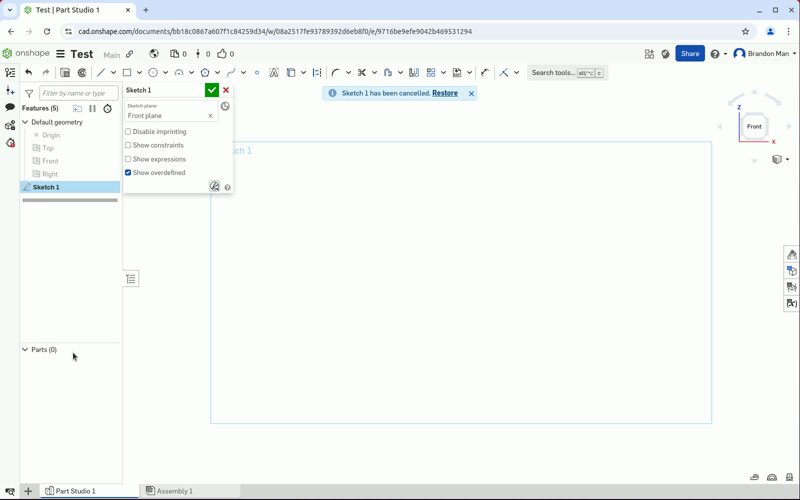
key(l)
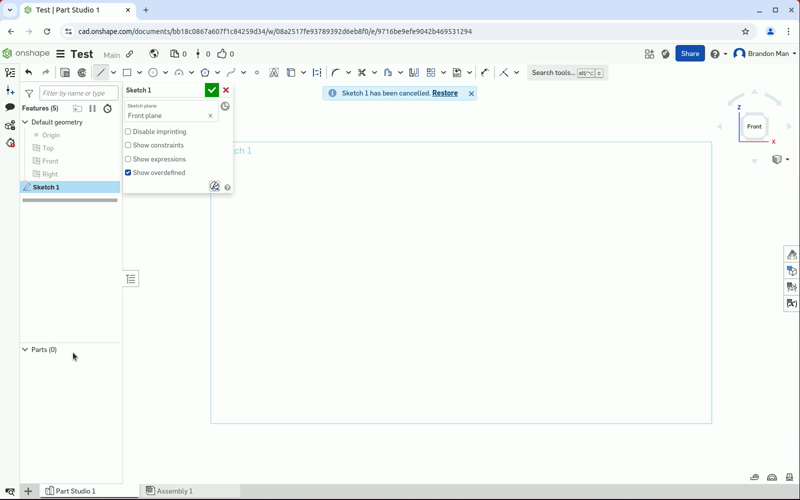
key_down(shift)
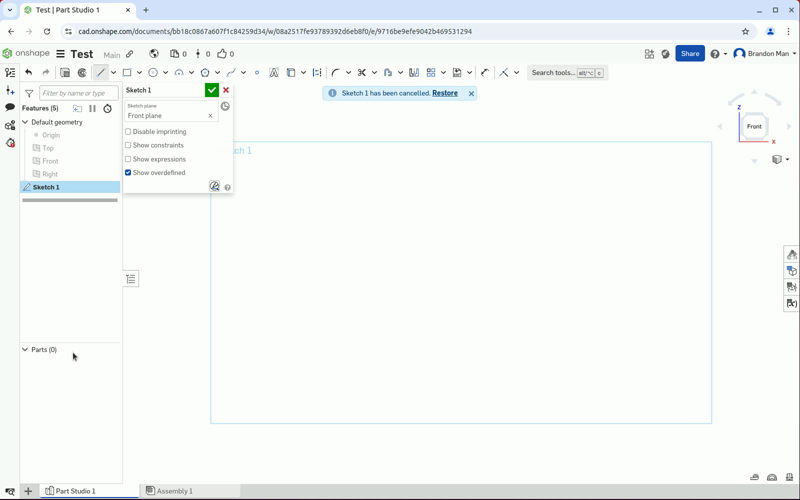
mouse_move(426, 252)
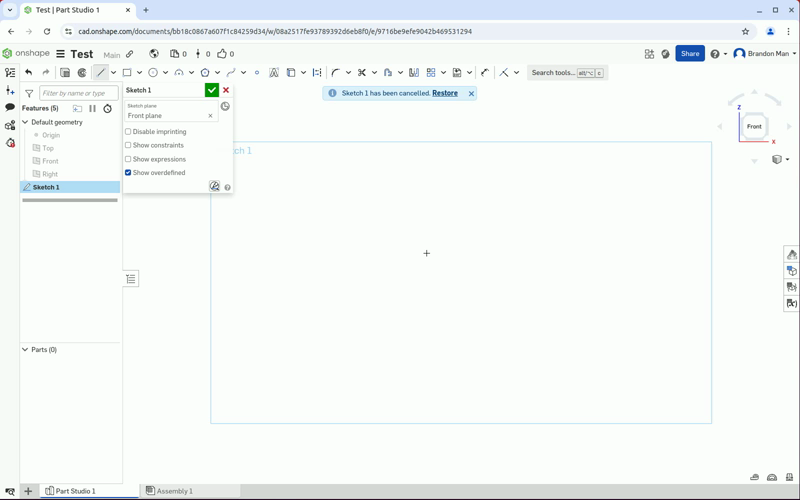
click(426, 252)
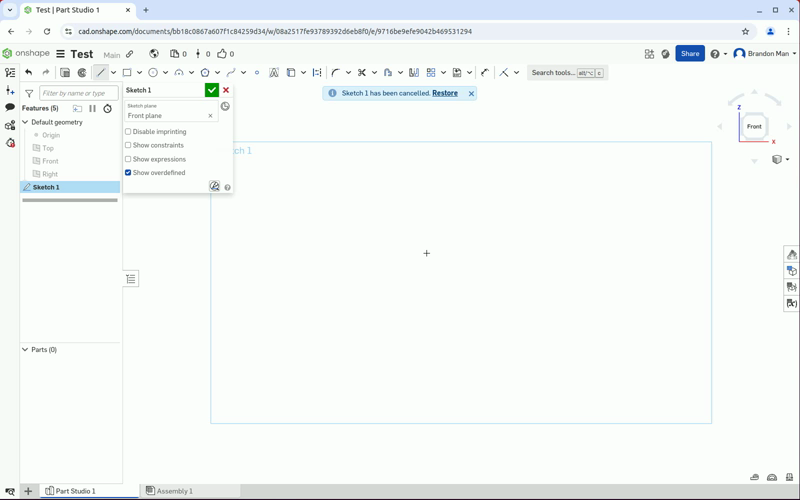
key_up(shift)
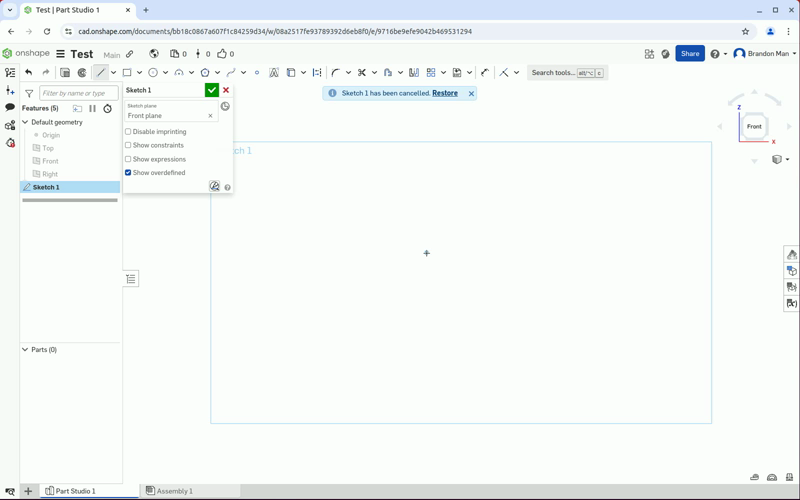
key_down(shift)
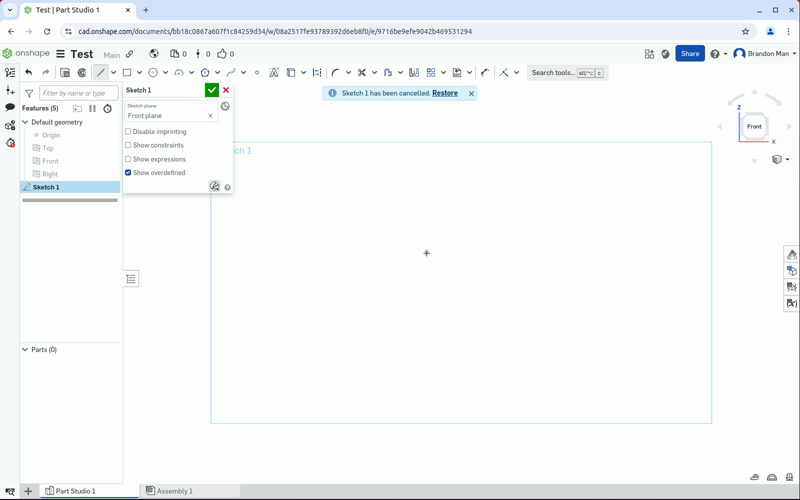
mouse_move(495, 252)
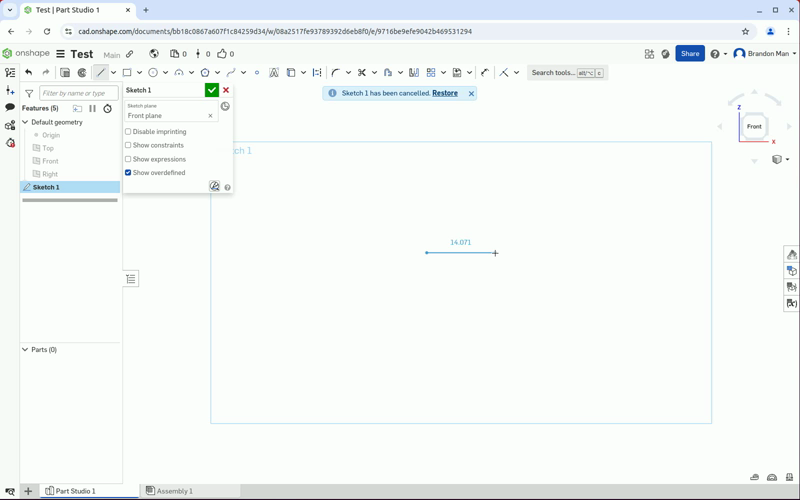
click(495, 252)
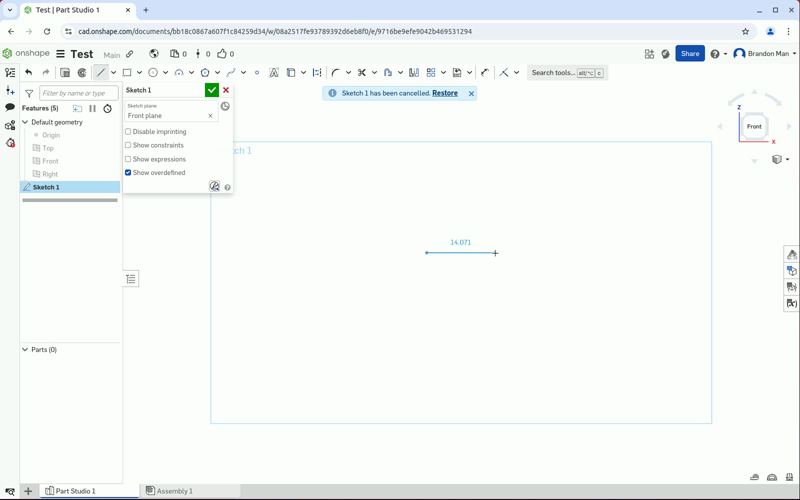
key_up(shift)
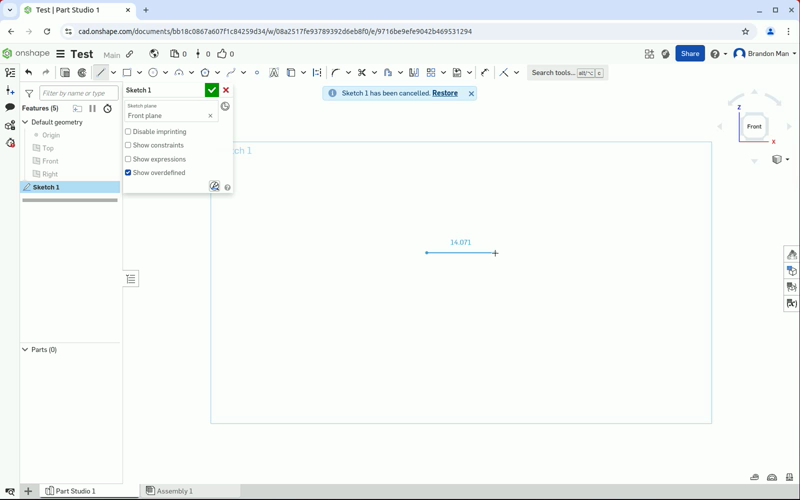
key_down(shift)
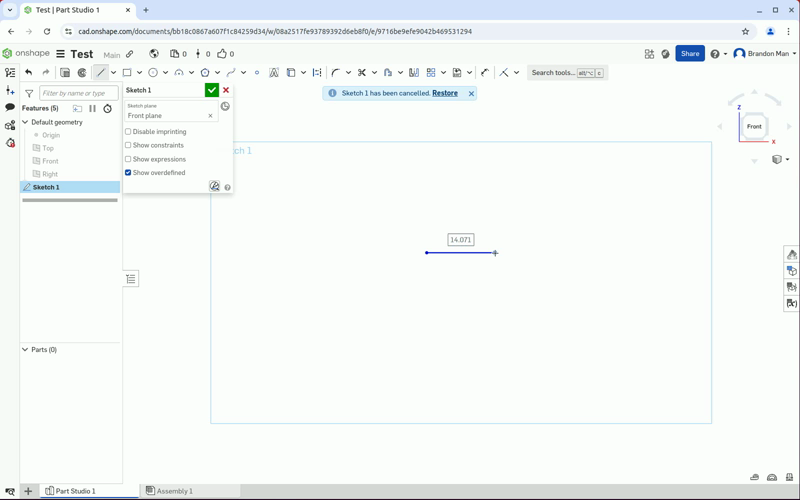
mouse_move(525, 252)
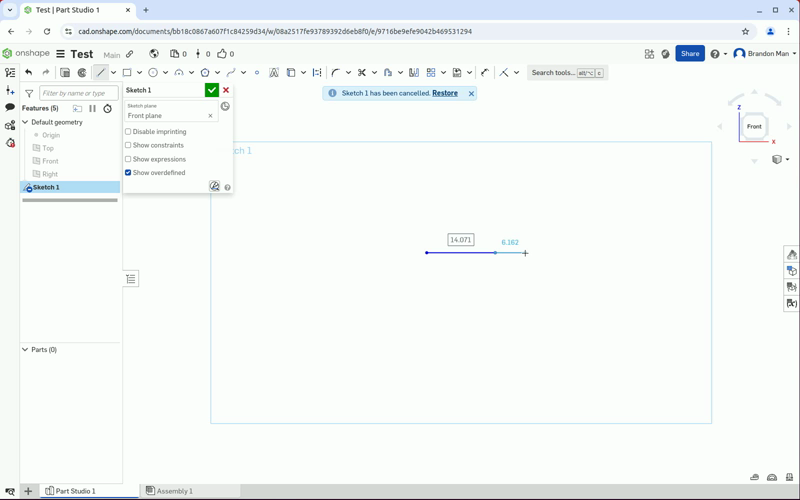
mouse_move(495, 229)
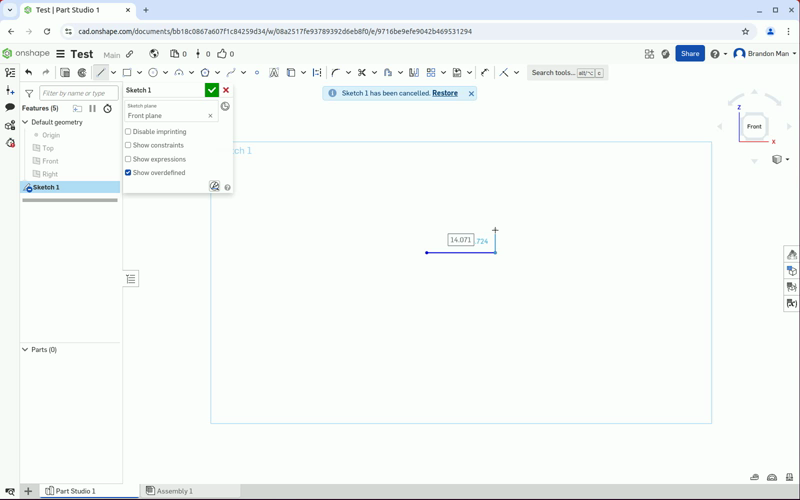
click(495, 229)
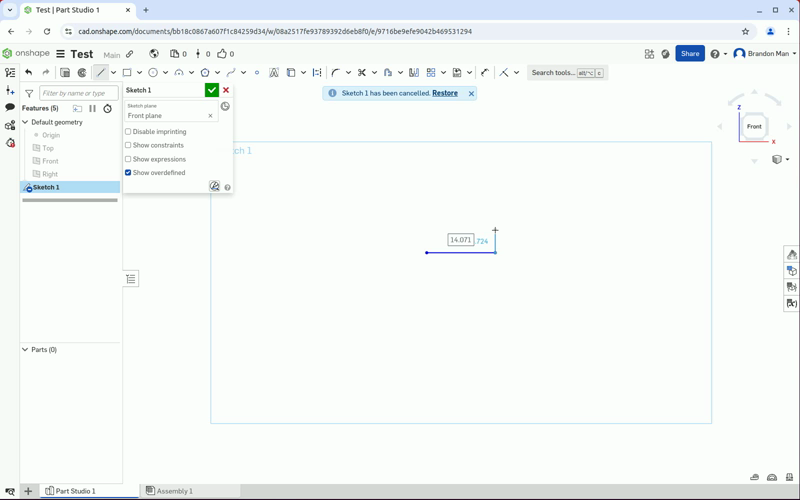
key_up(shift)
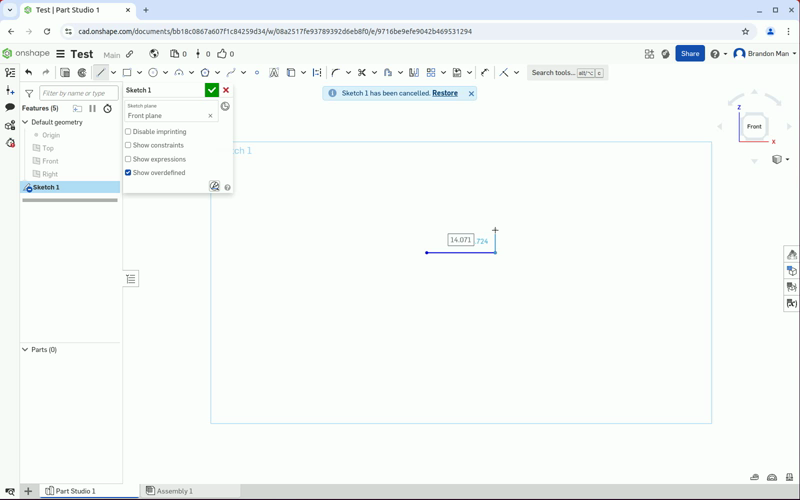
key_down(shift)
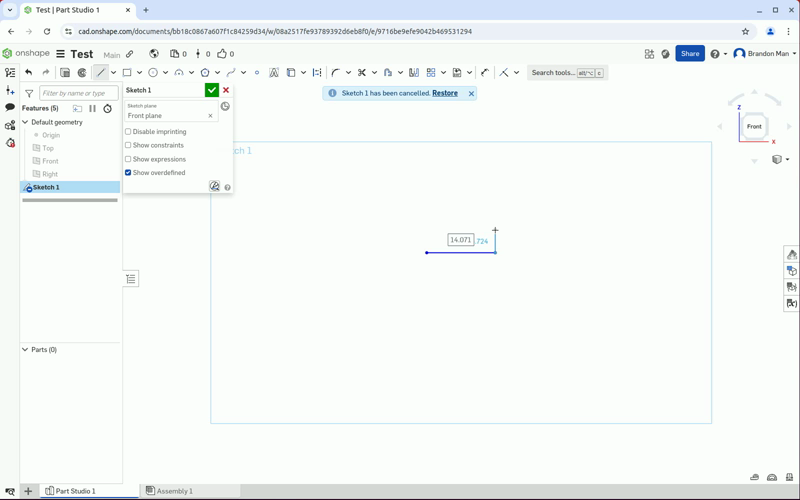
mouse_move(426, 229)
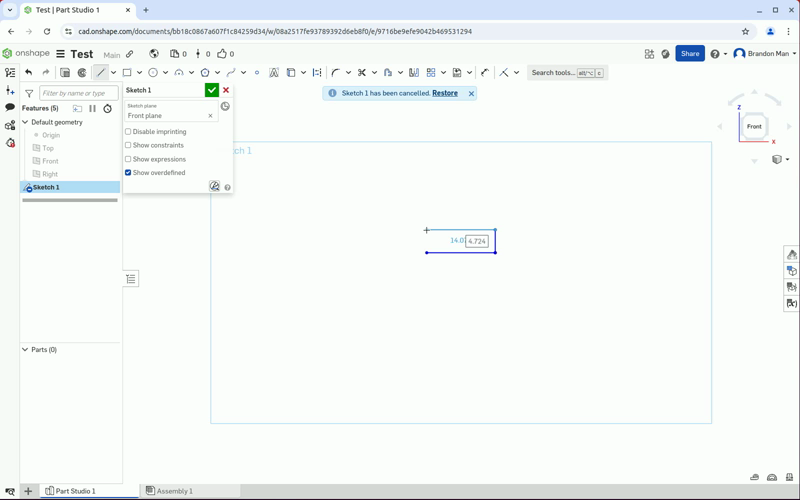
click(426, 229)
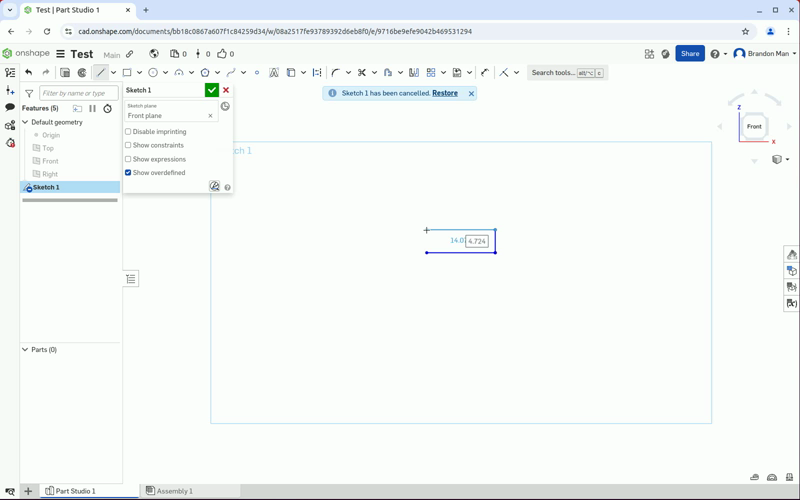
key_up(shift)
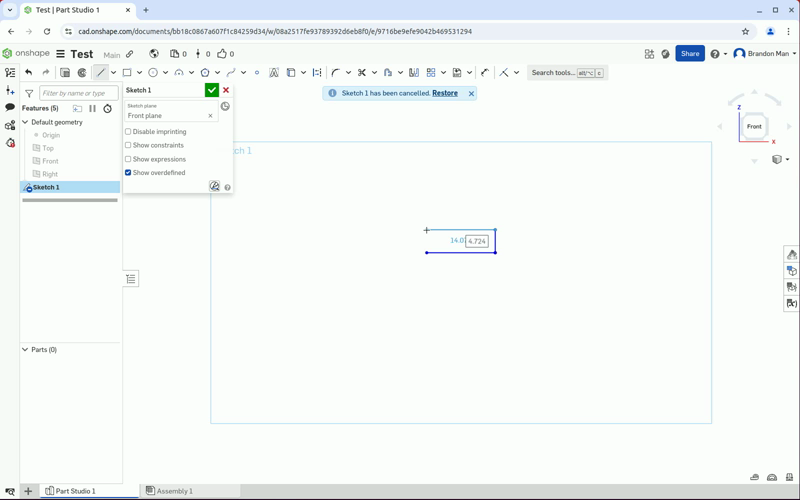
mouse_move(456, 229)
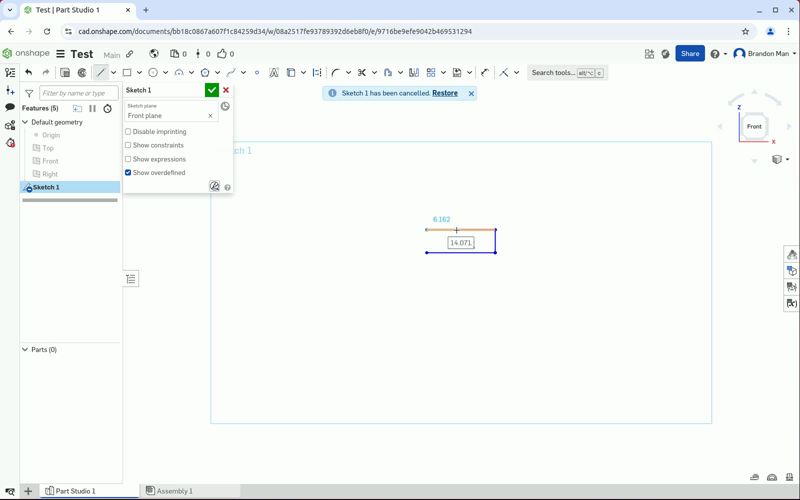
key_down(shift)
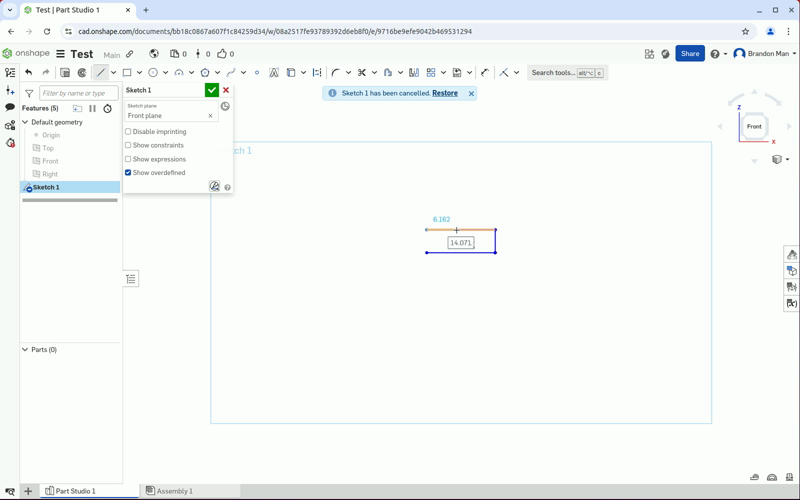
mouse_move(426, 252)
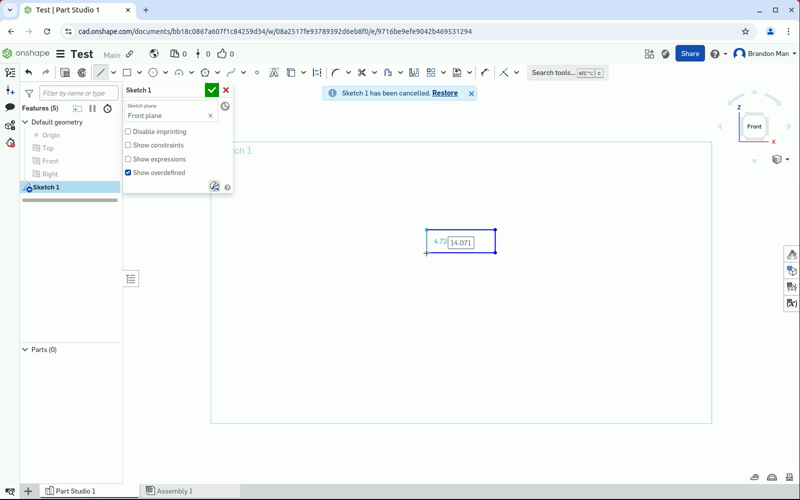
key_up(shift)
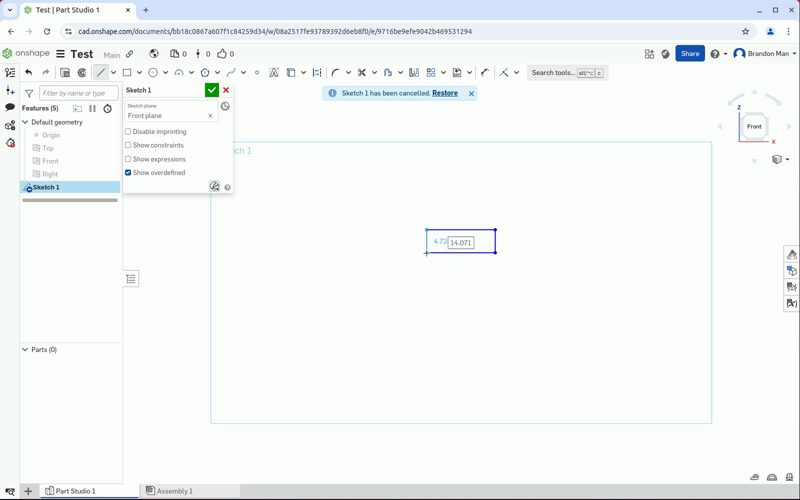
click(426, 252)
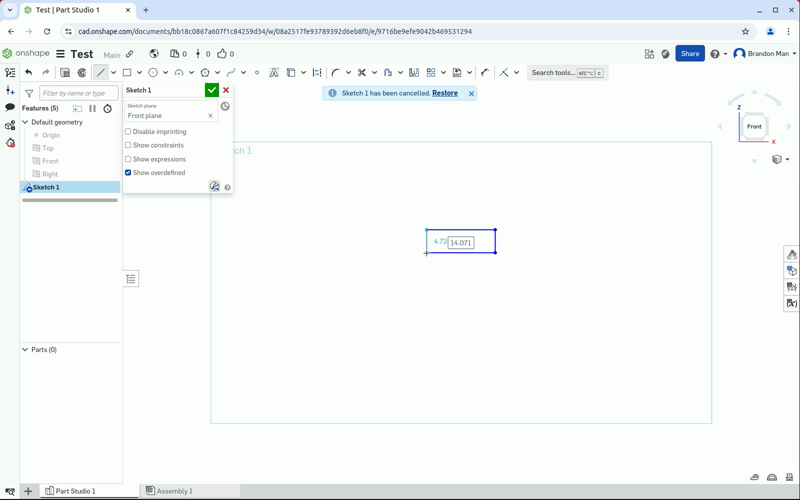
key(esc)
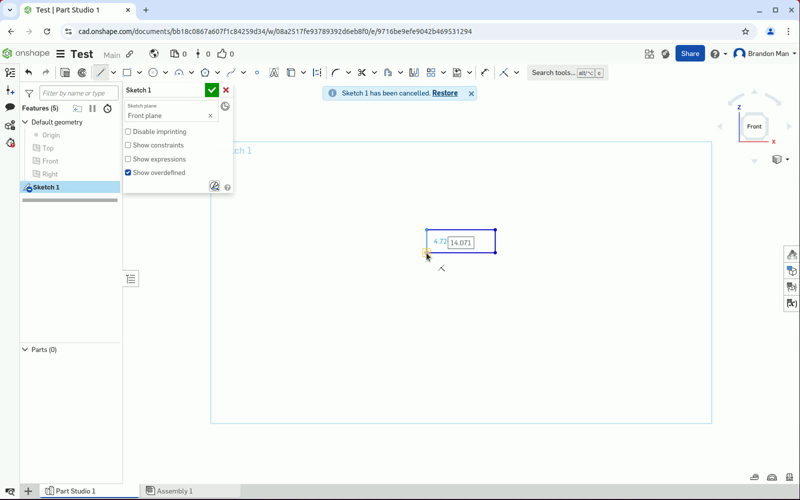
mouse_move(434, 240)
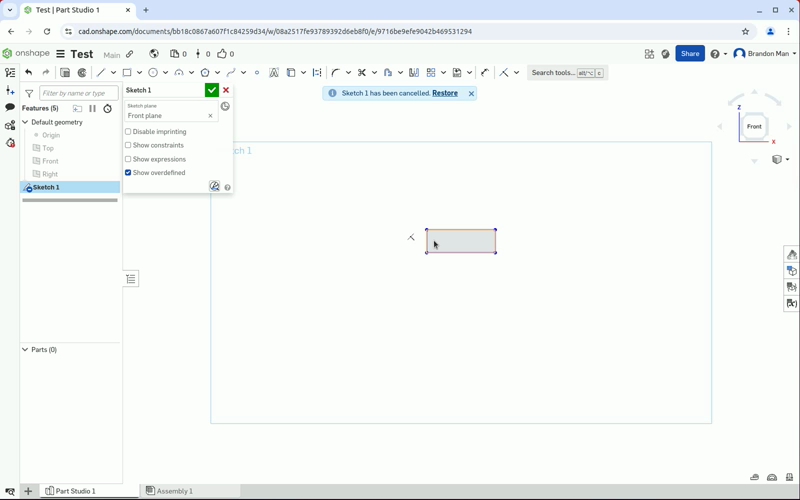
scroll(6)
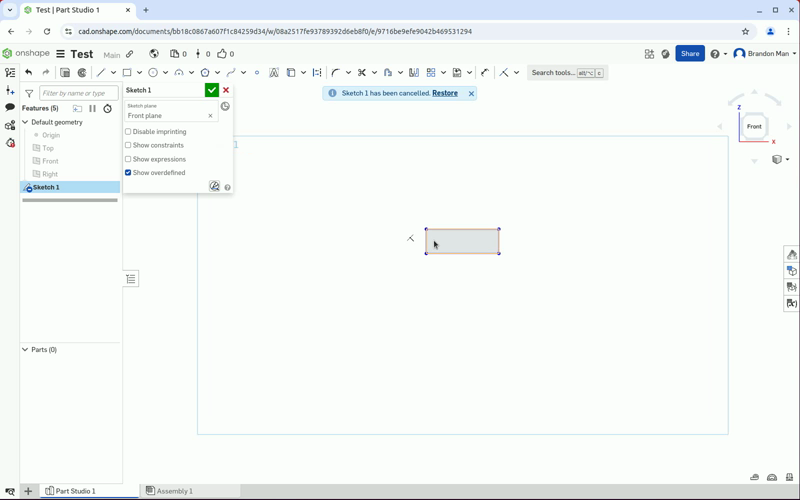
scroll(6)
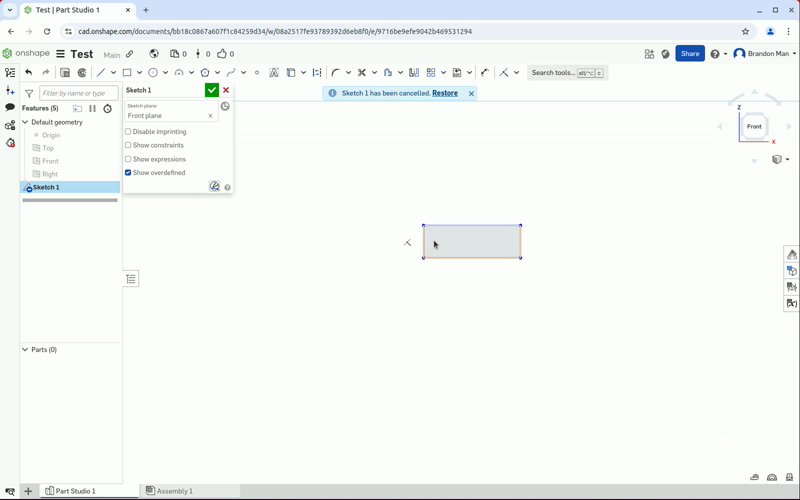
scroll(6)
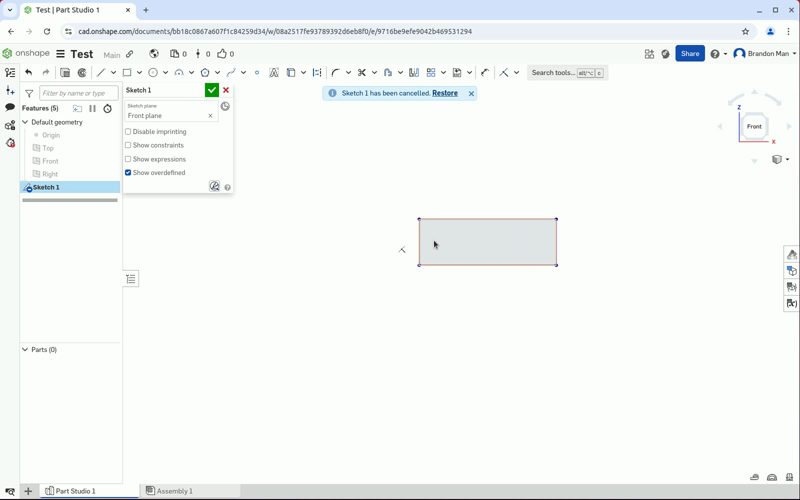
scroll(6)
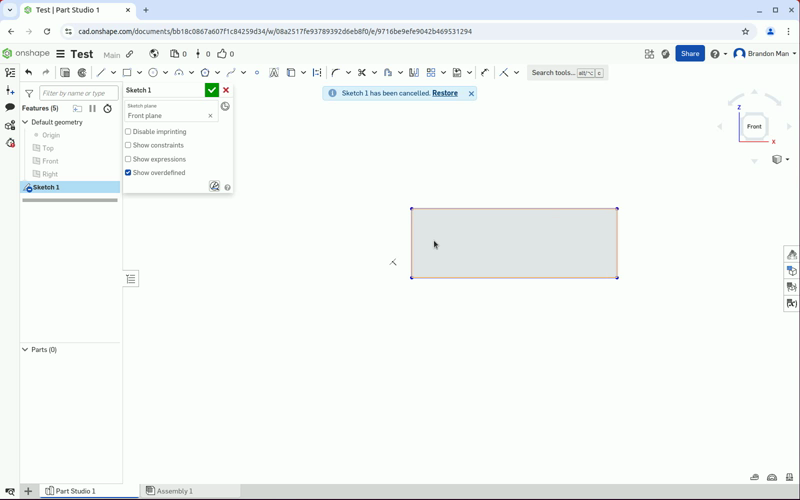
scroll(6)
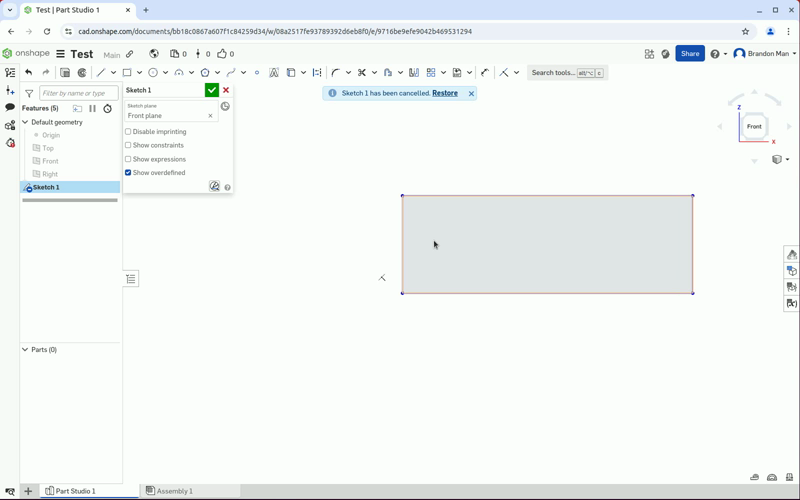
scroll(6)
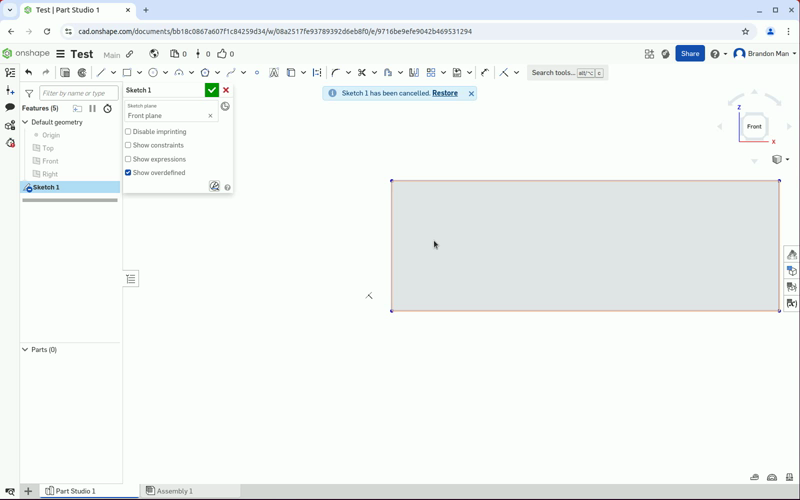
scroll(6)
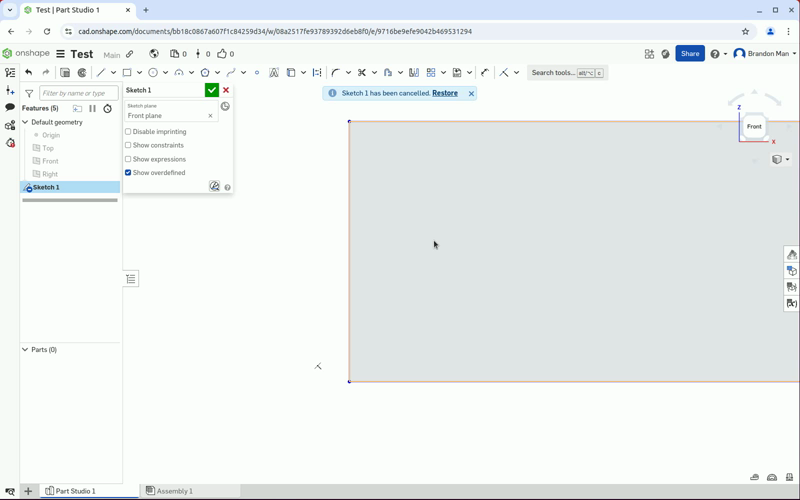
click(434, 240)
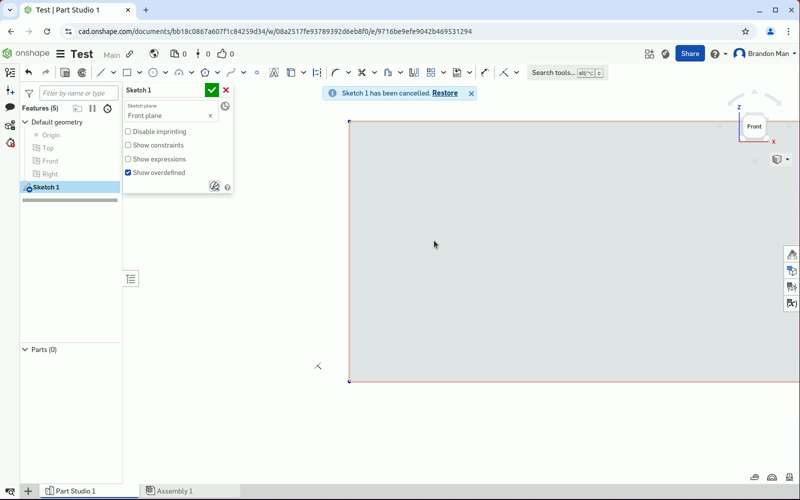
scroll(-6)
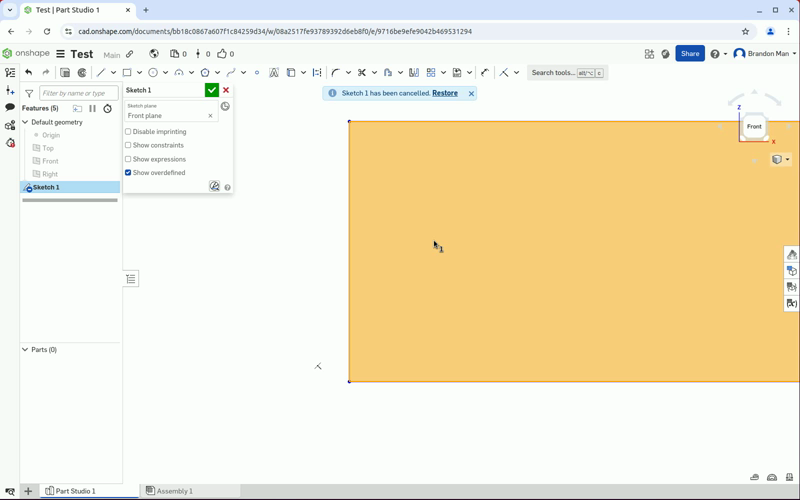
scroll(-6)
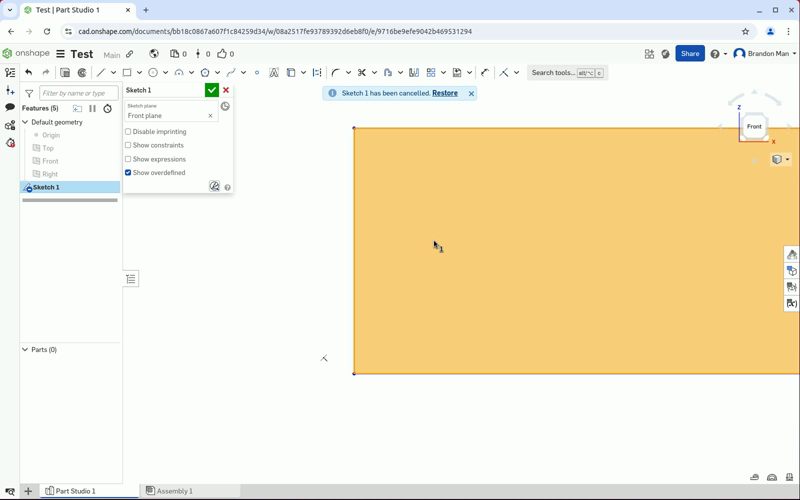
scroll(-6)
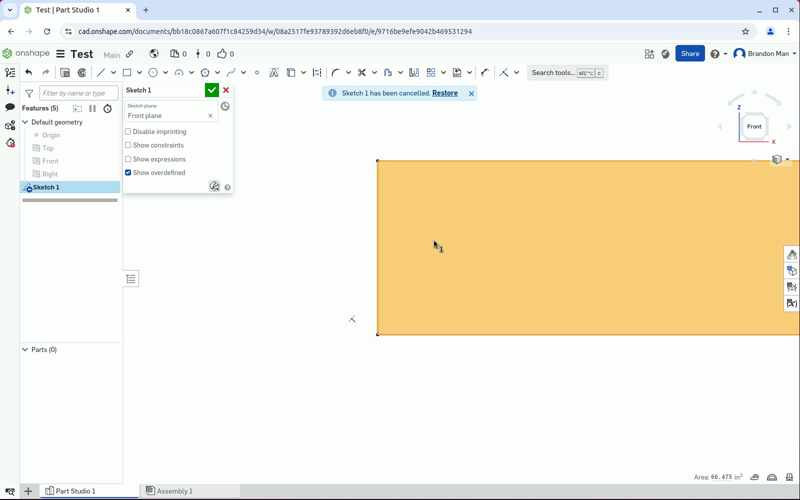
scroll(-6)
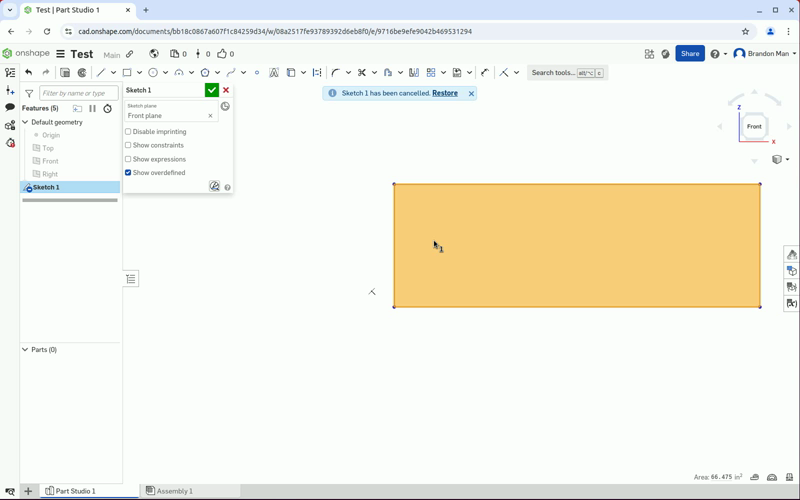
scroll(-6)
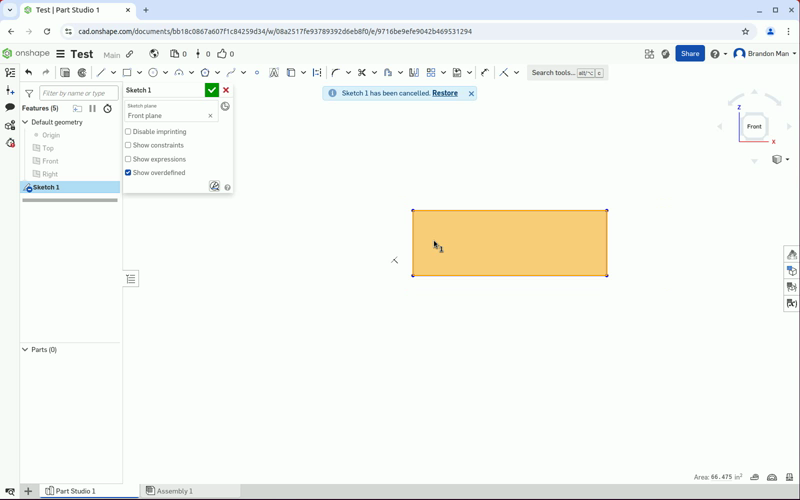
scroll(-6)
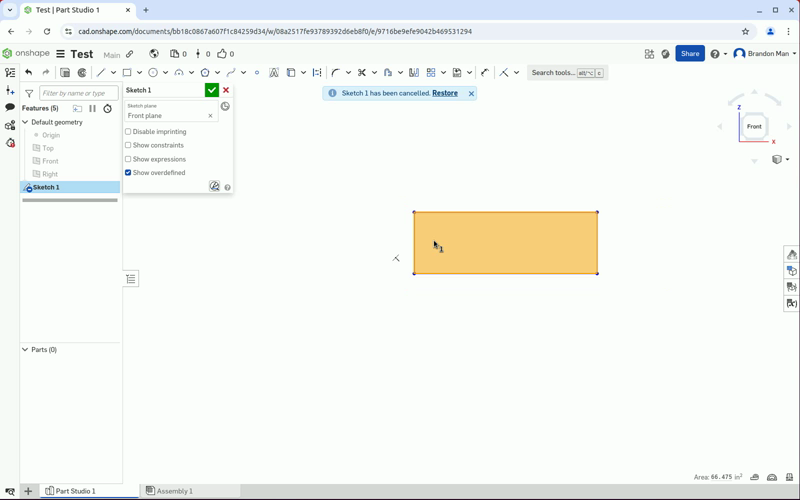
scroll(-6)
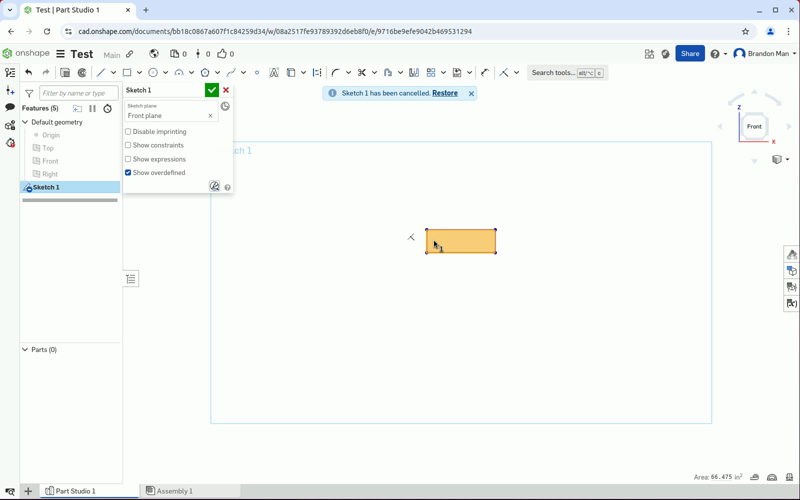
mouse_move(73, 352)
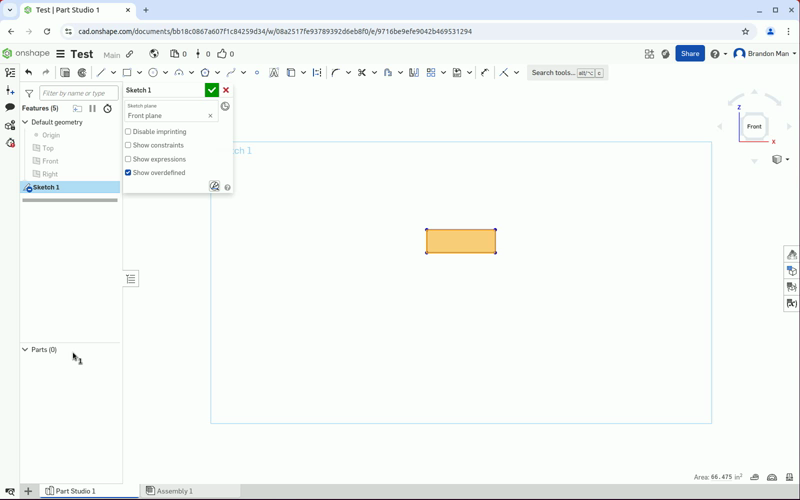
key(shift+y)
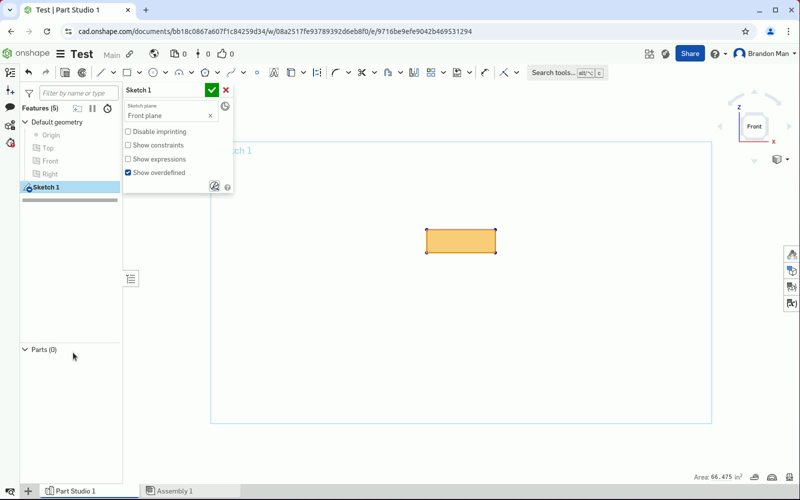
key(shift+e)
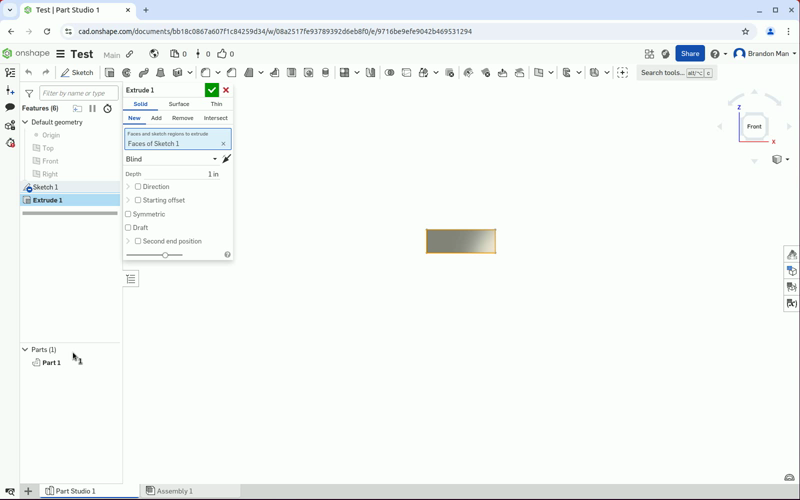
mouse_move(143, 106)
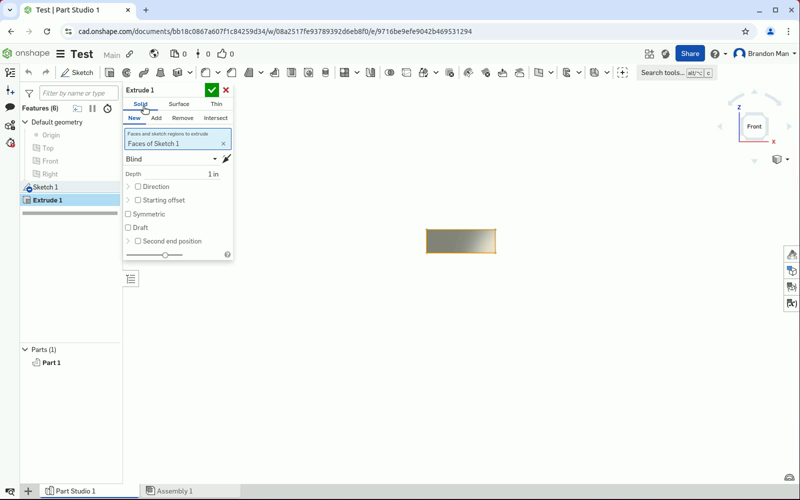
click(143, 106)
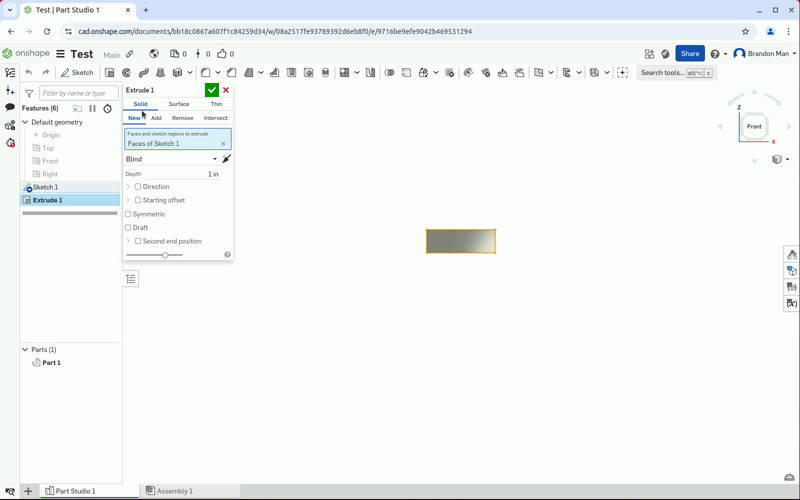
mouse_move(137, 120)
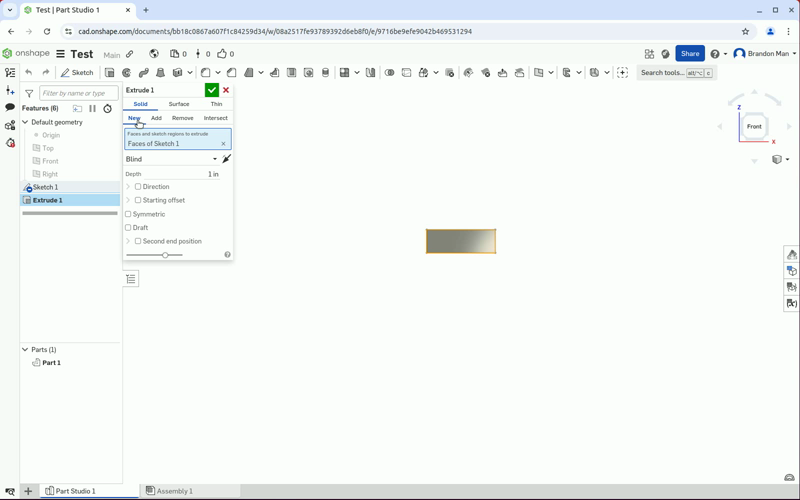
click(137, 120)
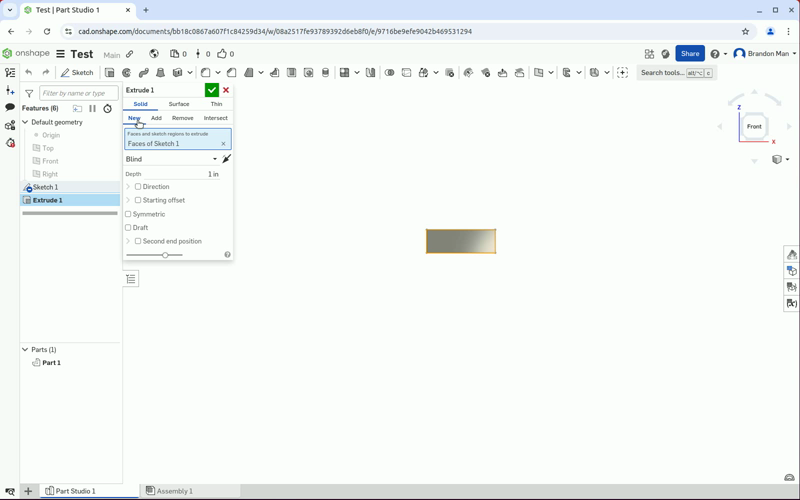
key(tab, 4)
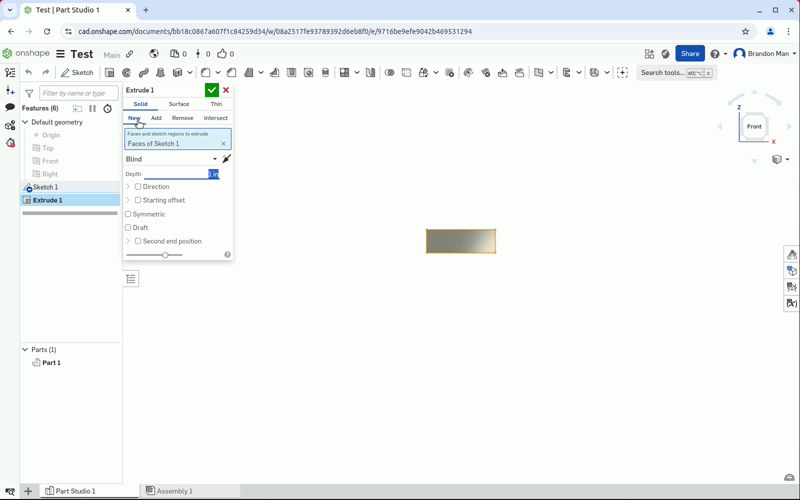
text(13.961)
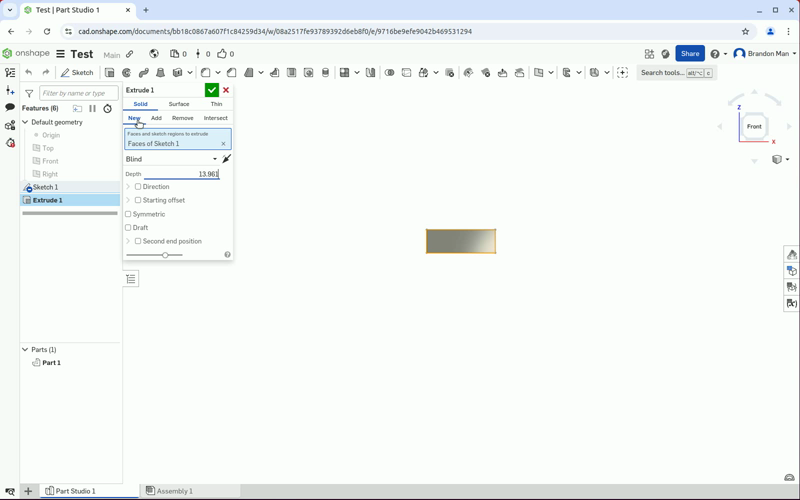
key(enter)
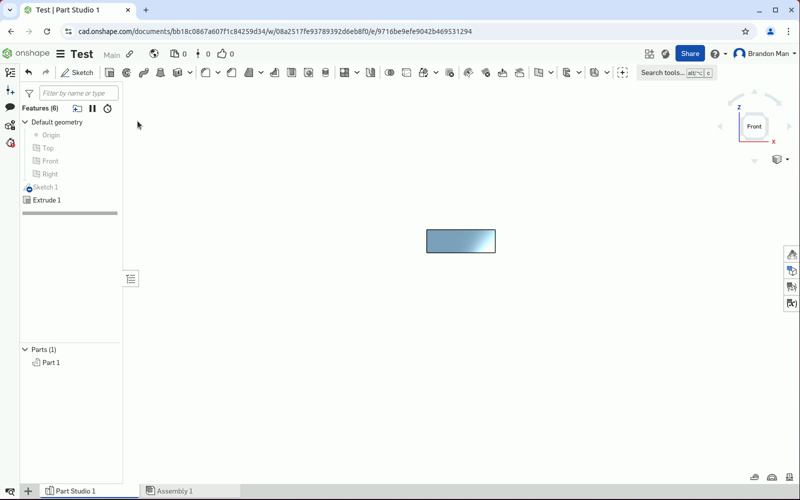
key(shift+h)
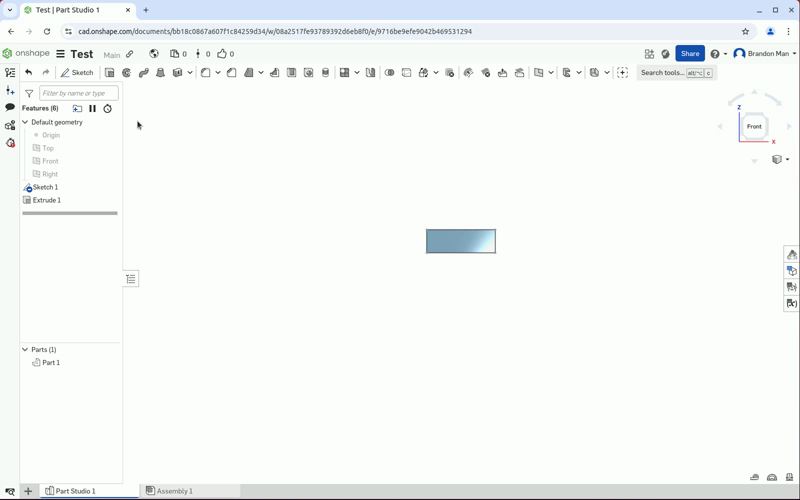
key(shift+h)
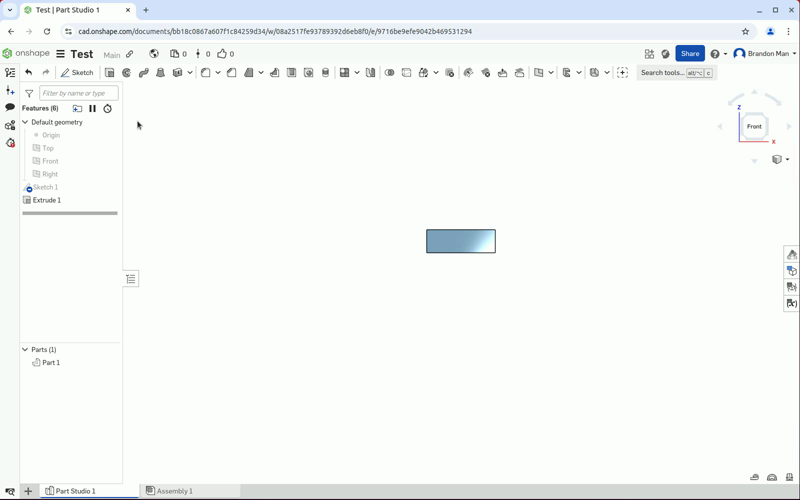
mouse_move(73, 189)
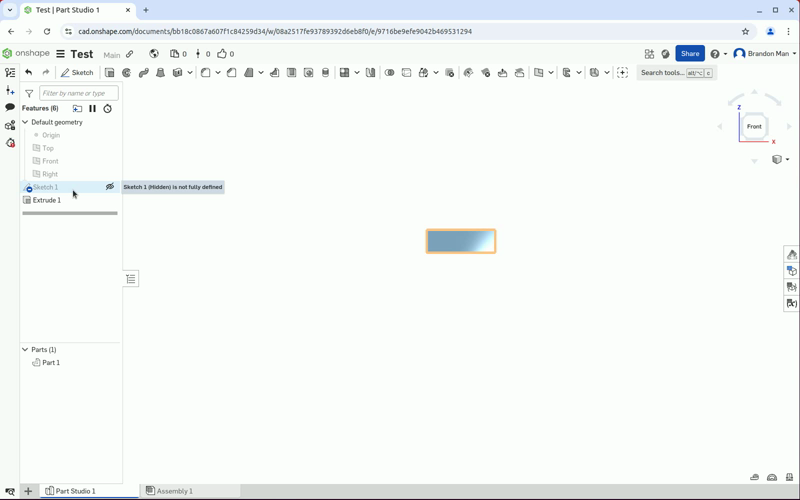
click(73, 189)
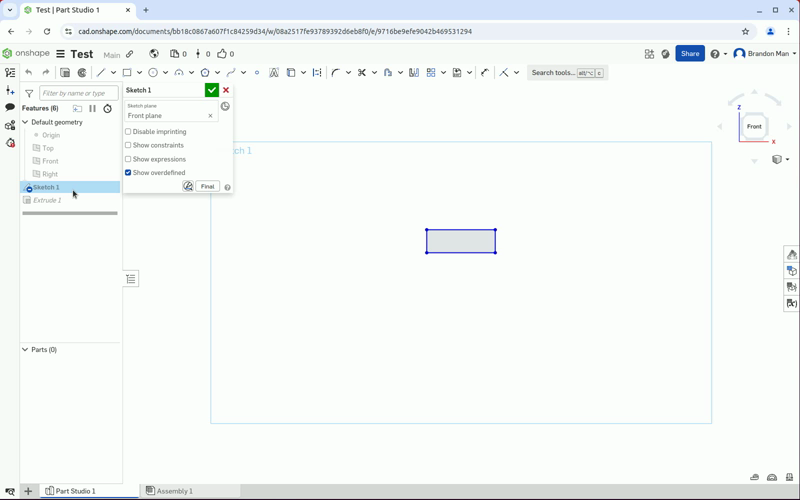
mouse_move(229, 92)
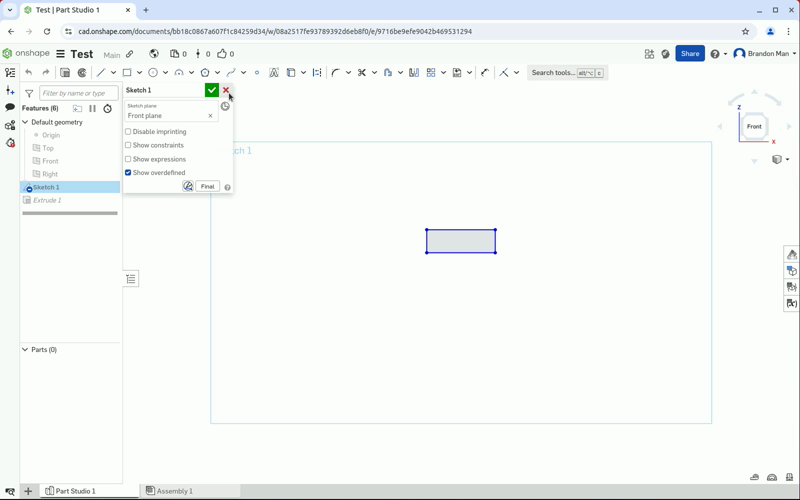
click(229, 92)
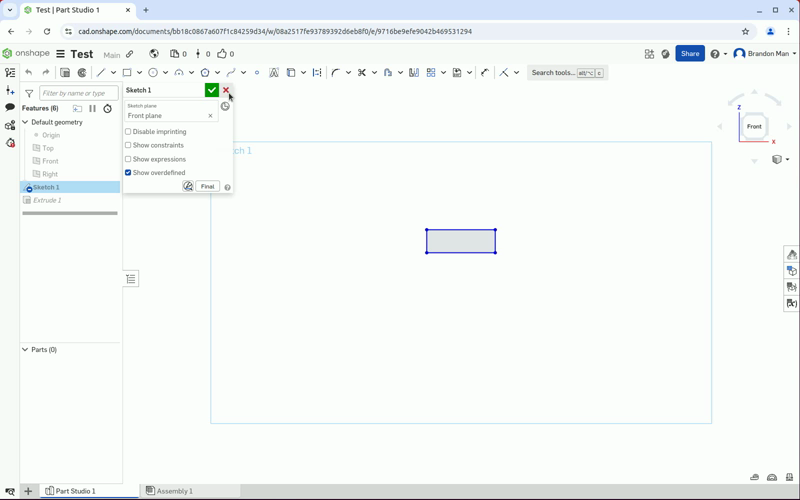
key(shift+s)
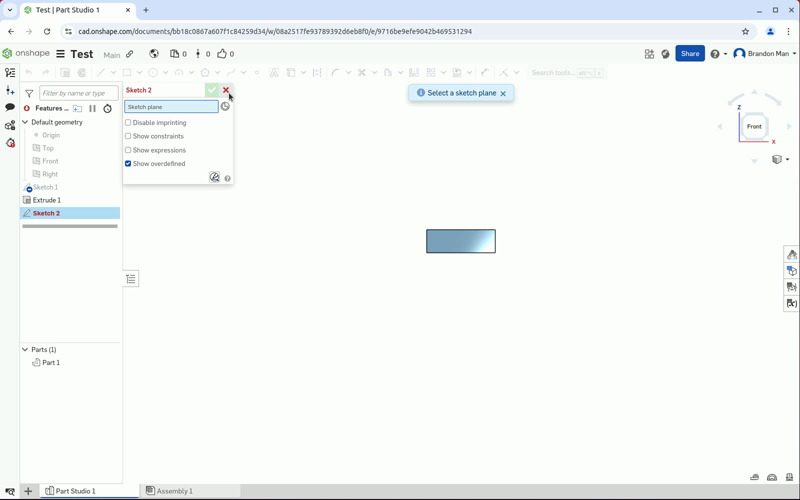
mouse_move(73, 163)
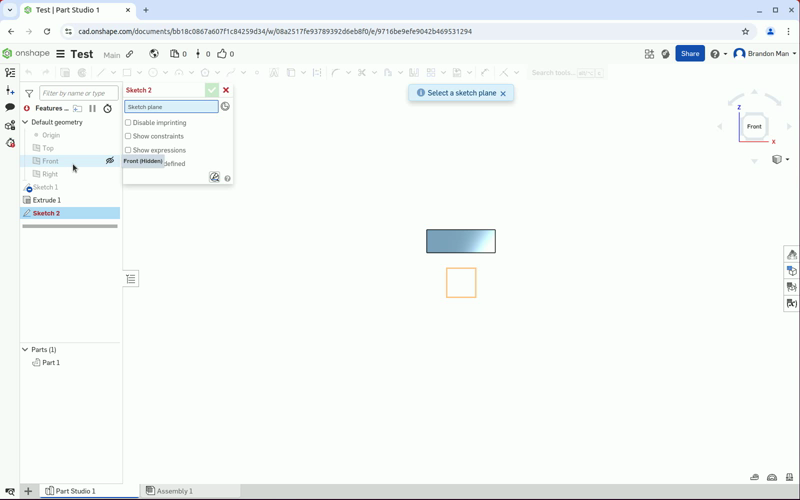
click(73, 163)
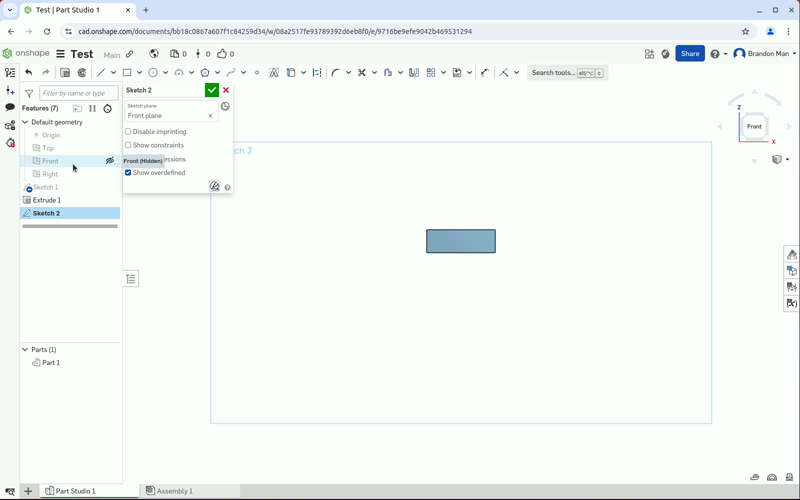
mouse_move(73, 352)
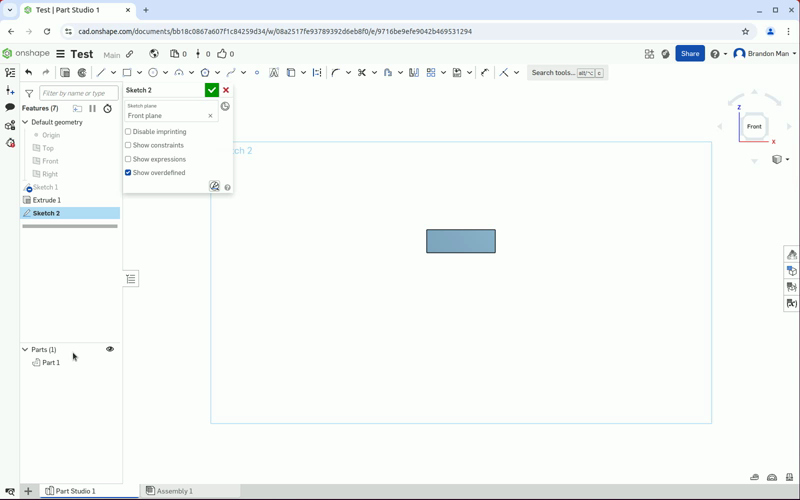
key(y)
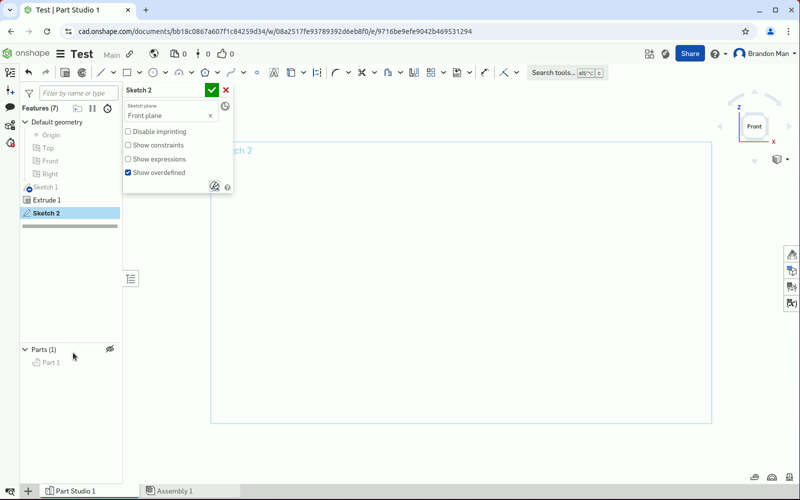
key(l)
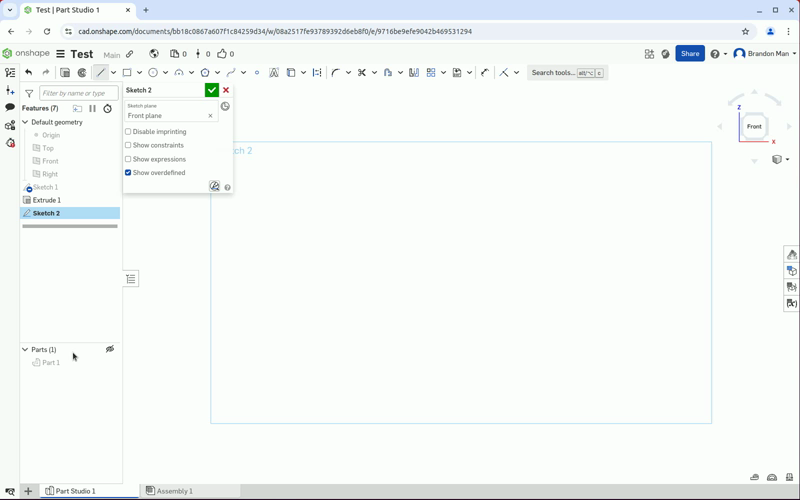
key_down(shift)
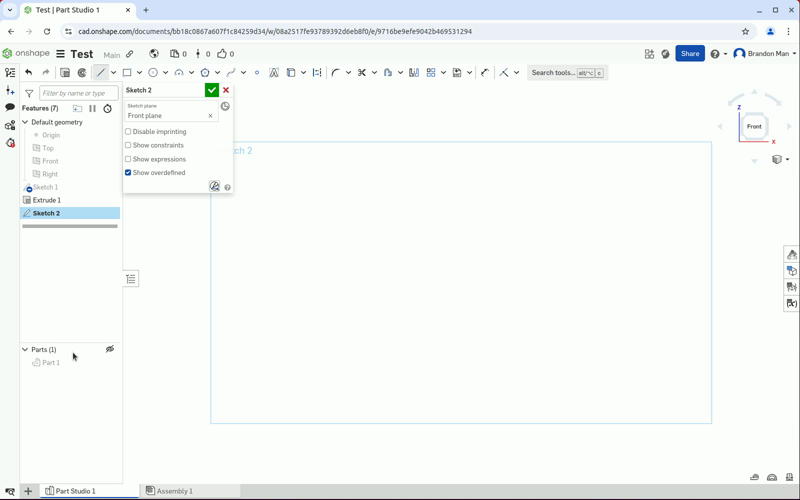
mouse_move(426, 395)
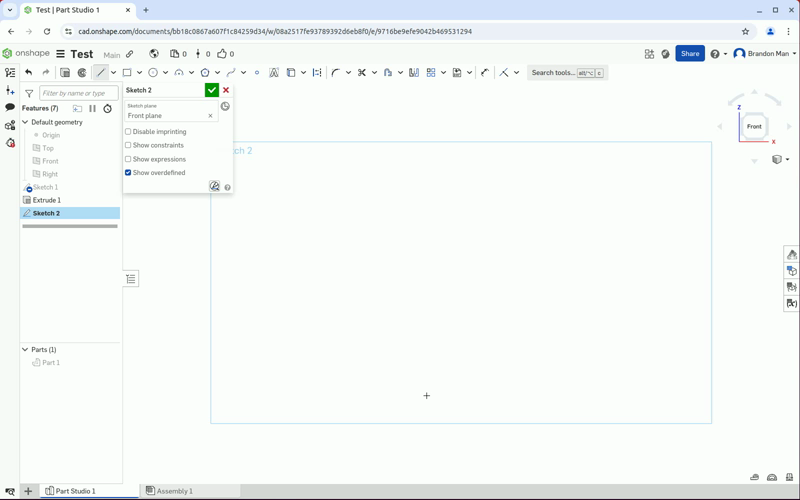
click(426, 395)
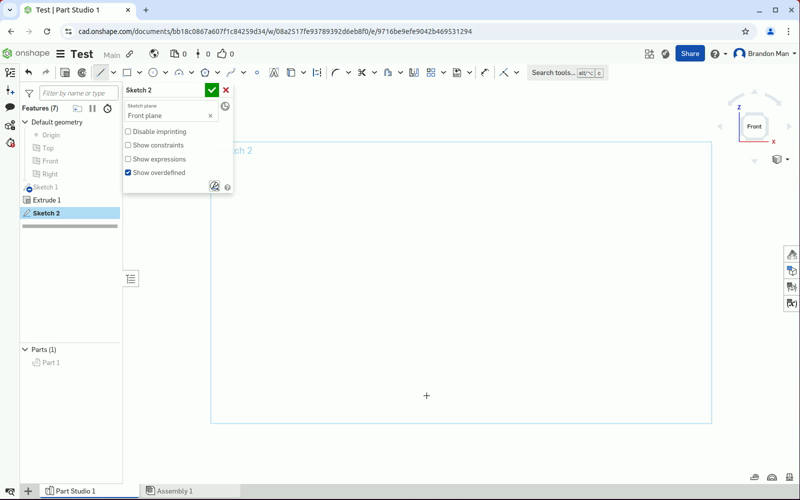
key_up(shift)
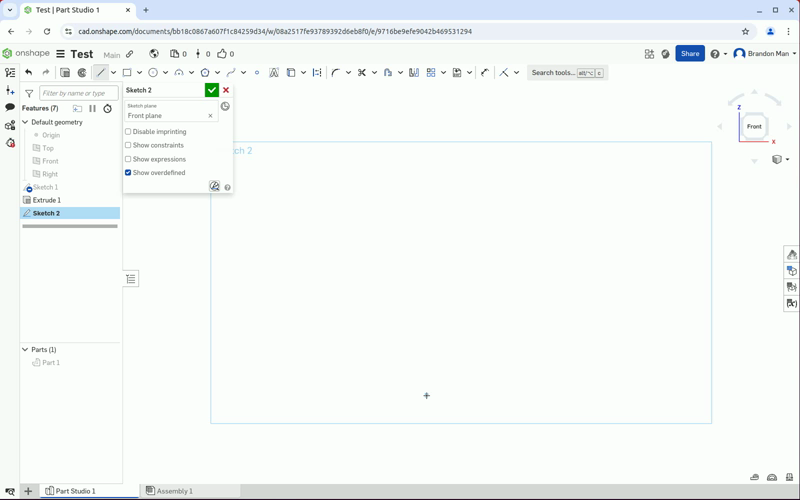
key_down(shift)
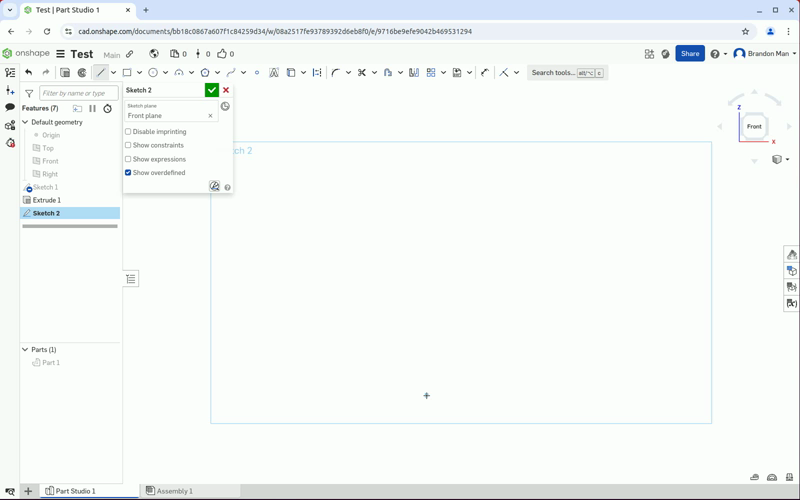
mouse_move(495, 252)
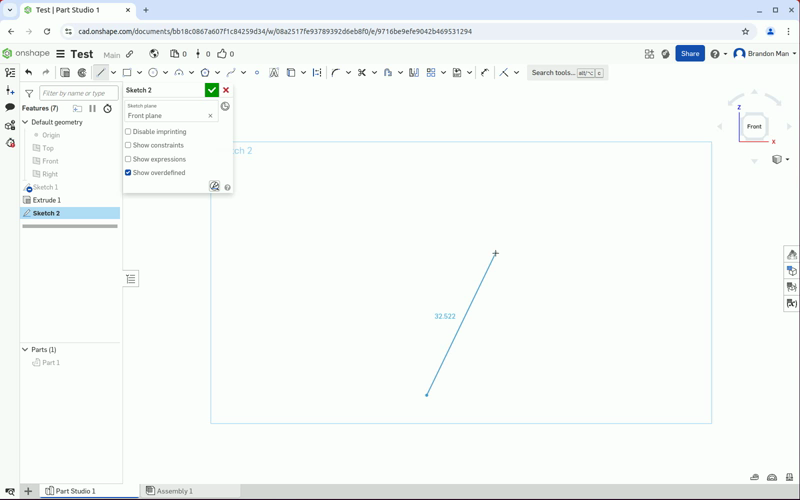
click(495, 252)
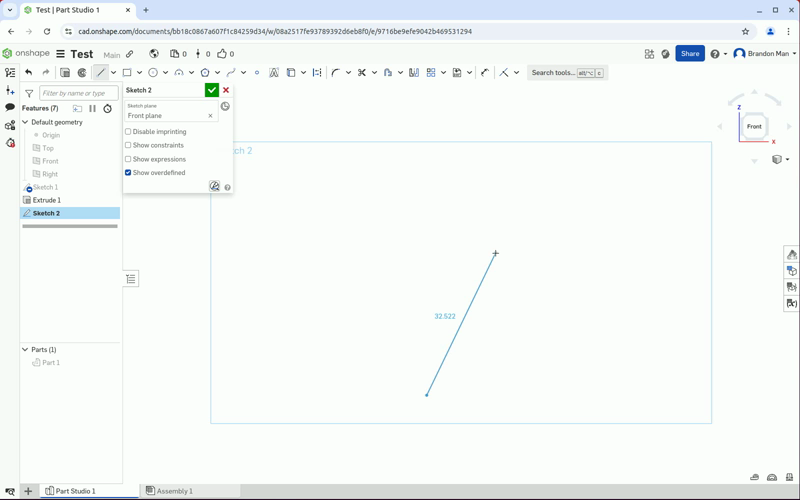
key_up(shift)
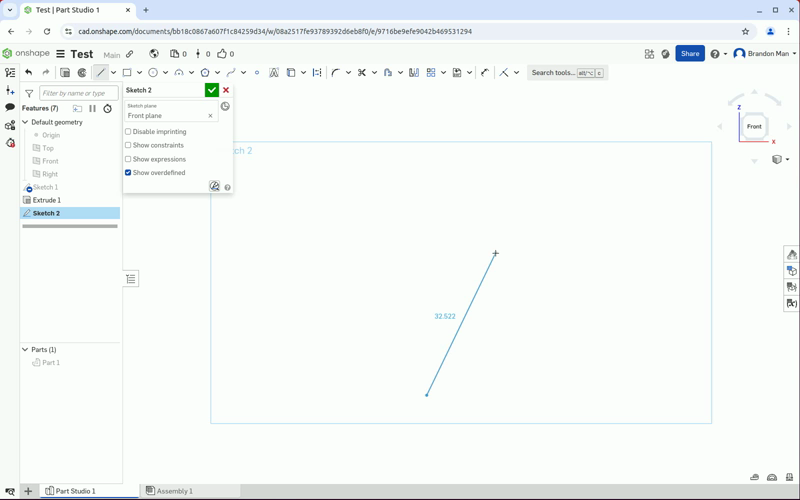
key_down(shift)
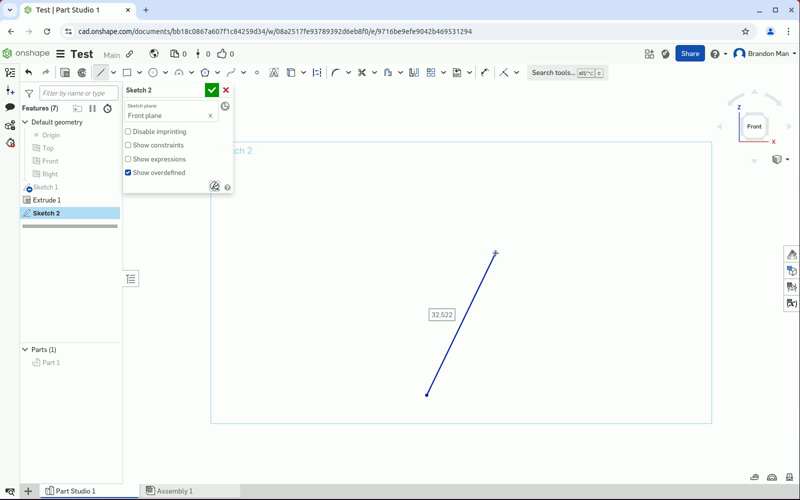
mouse_move(426, 252)
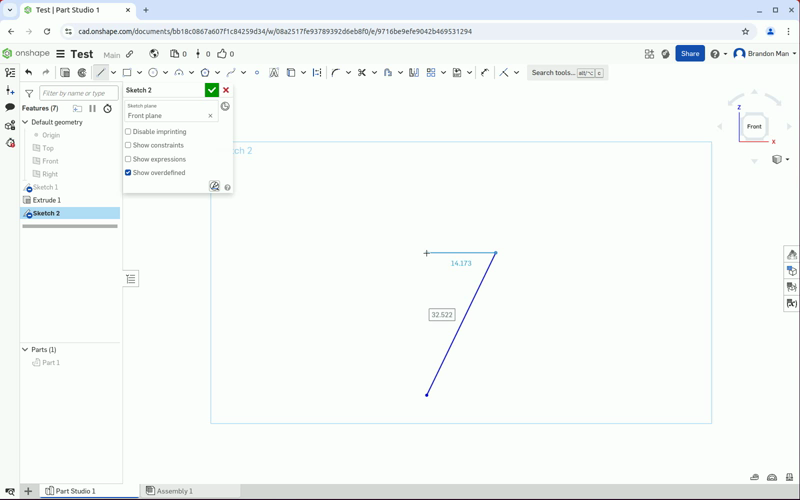
click(426, 252)
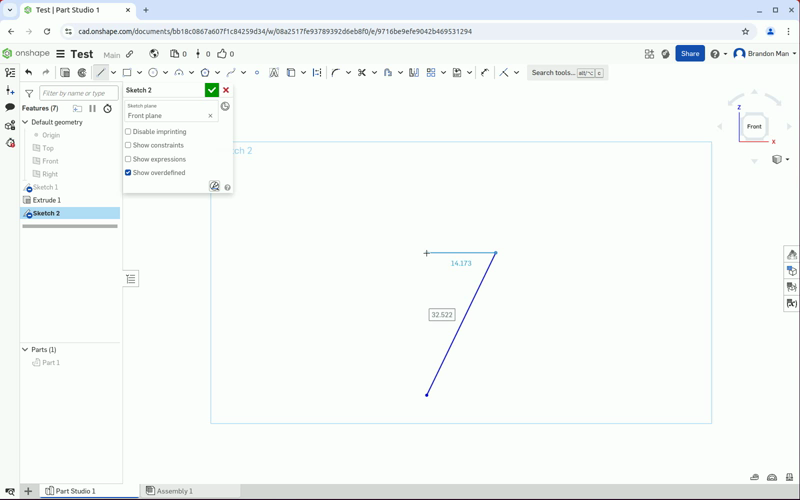
key_up(shift)
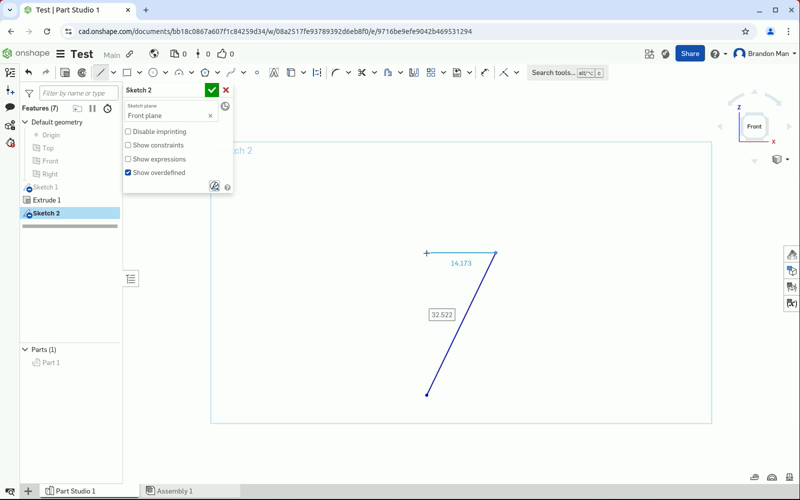
key_down(shift)
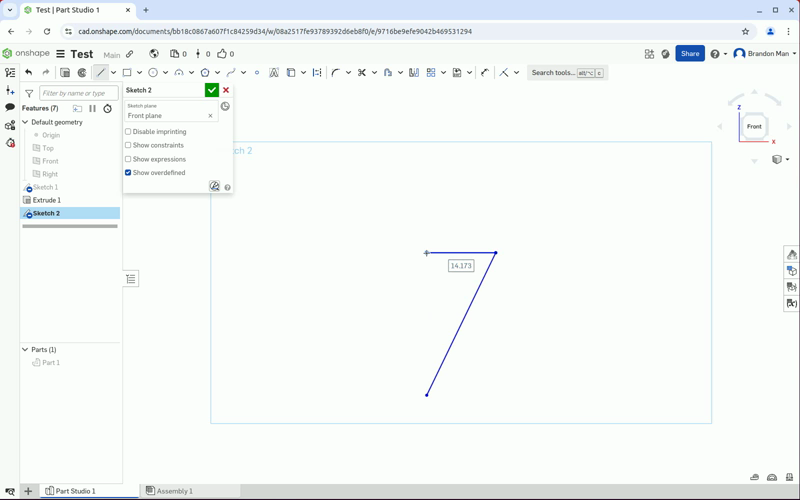
mouse_move(426, 395)
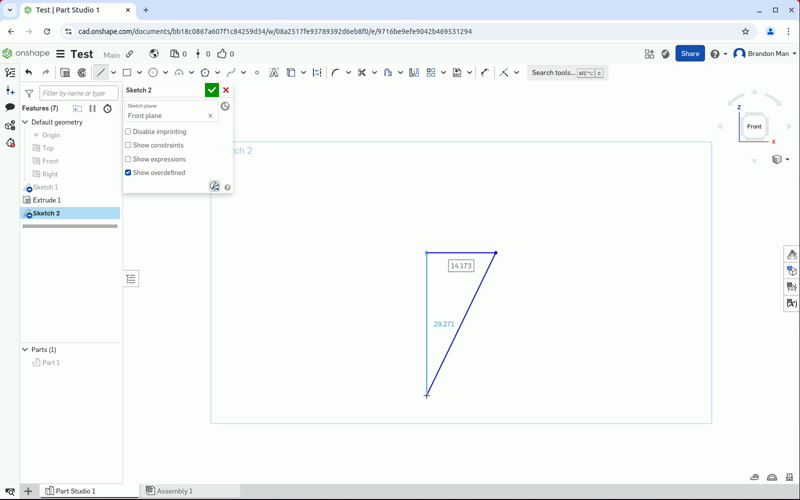
key_up(shift)
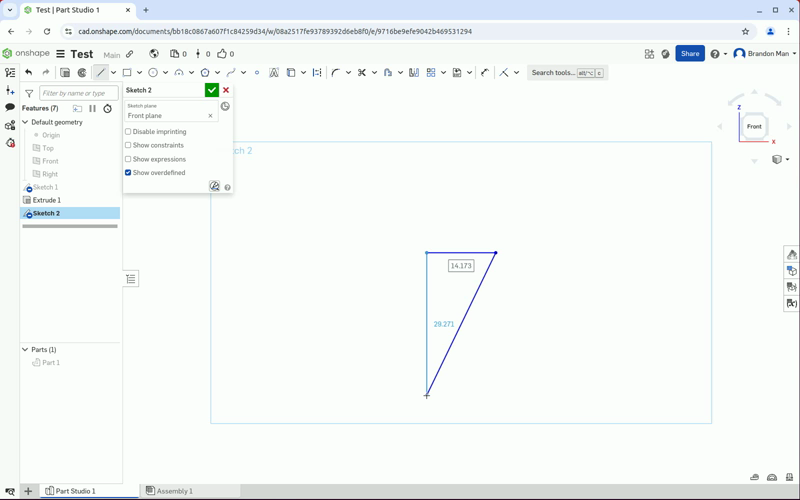
click(426, 395)
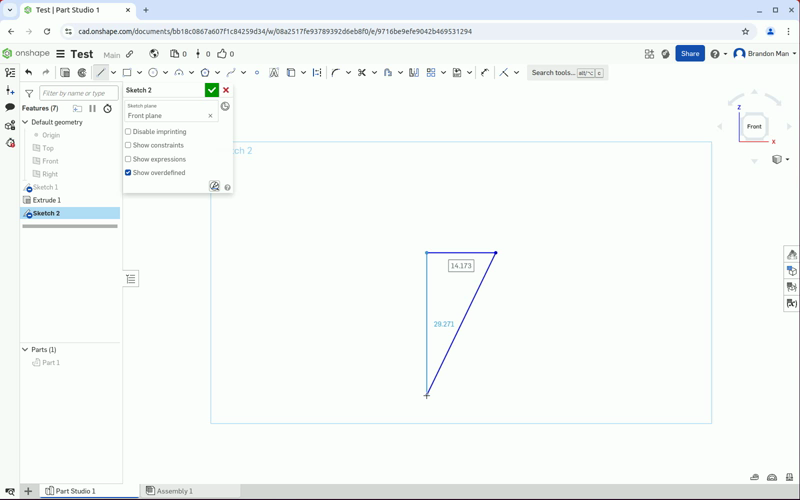
key(esc)
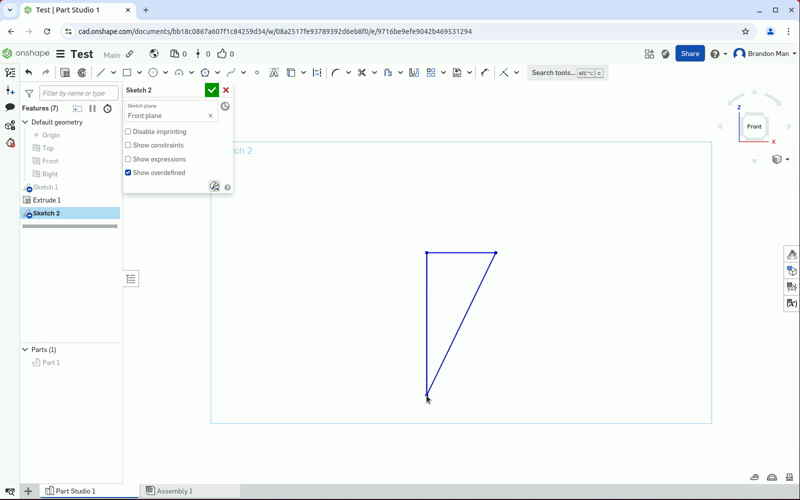
mouse_move(430, 262)
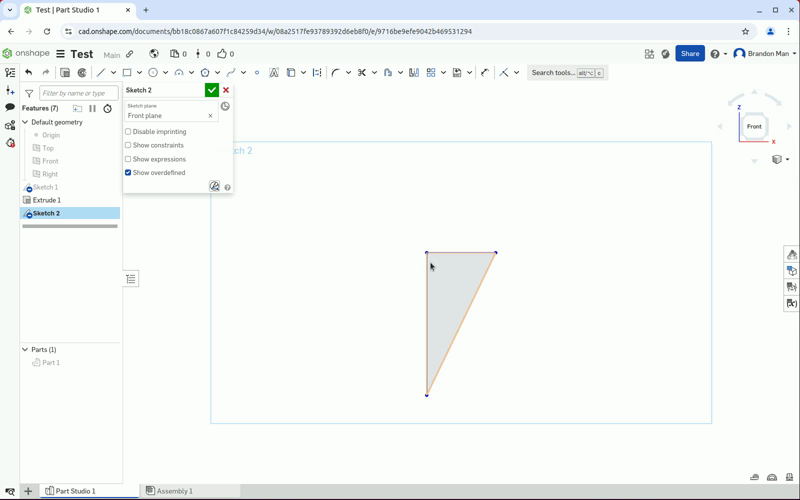
click(430, 262)
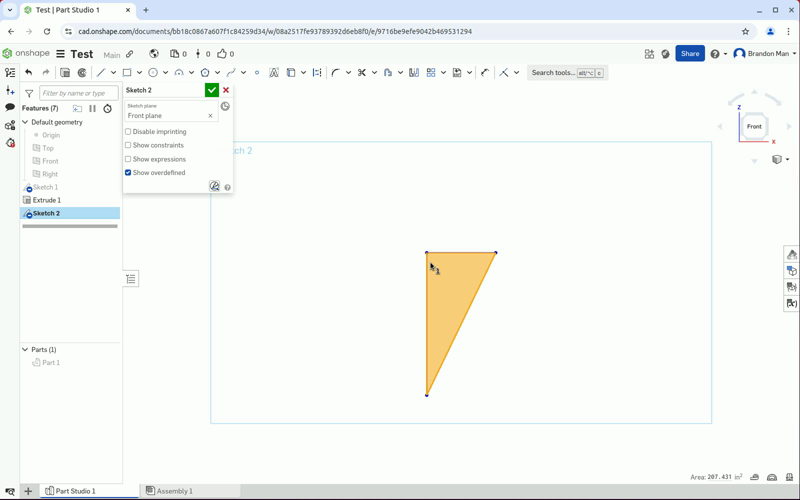
mouse_move(73, 352)
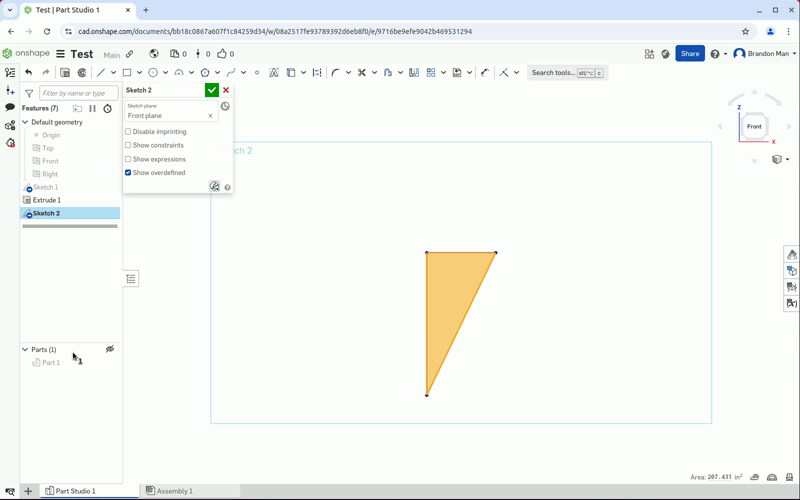
key(shift+y)
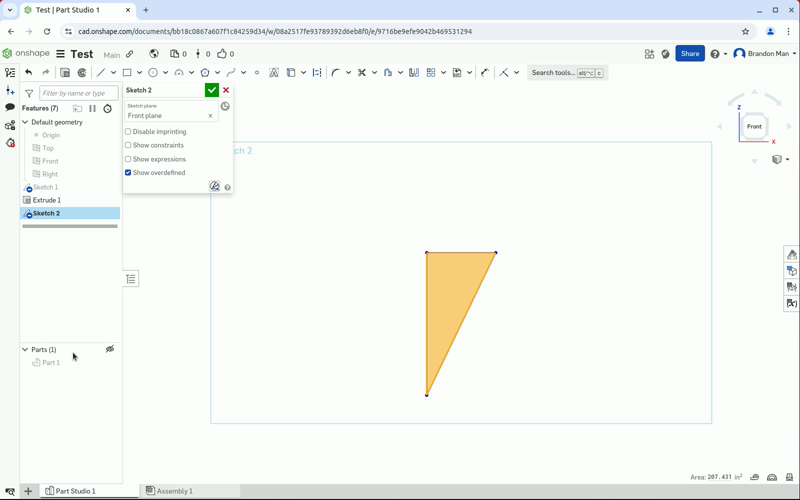
key(shift+e)
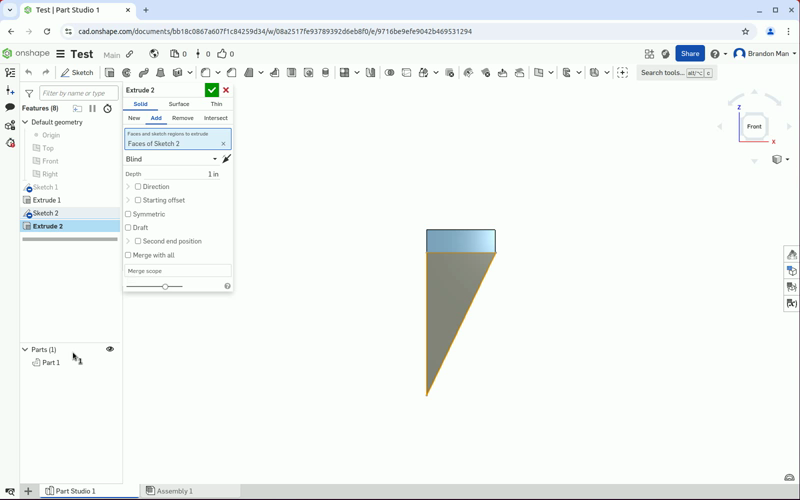
mouse_move(143, 106)
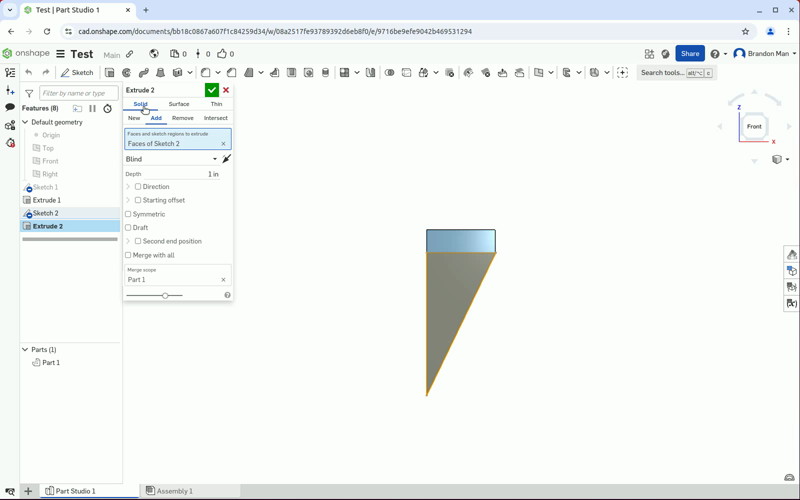
click(143, 106)
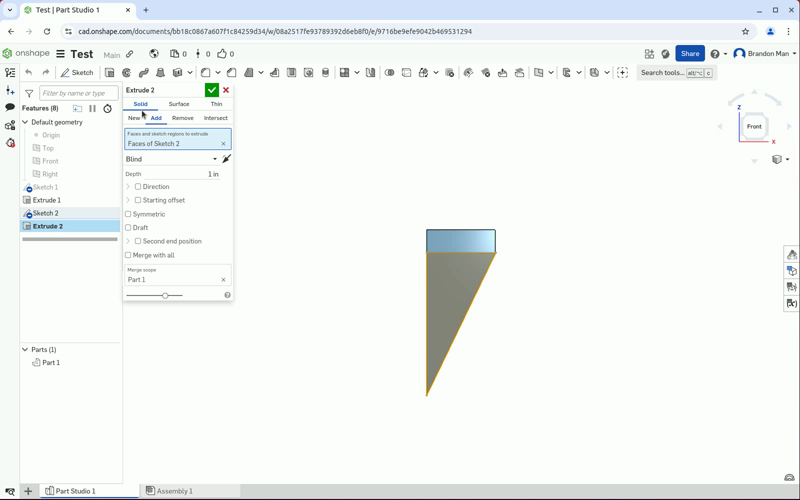
mouse_move(137, 120)
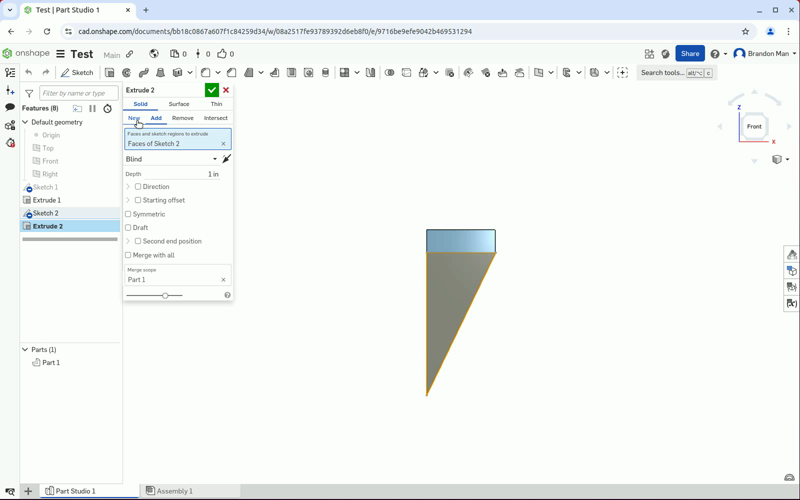
click(137, 120)
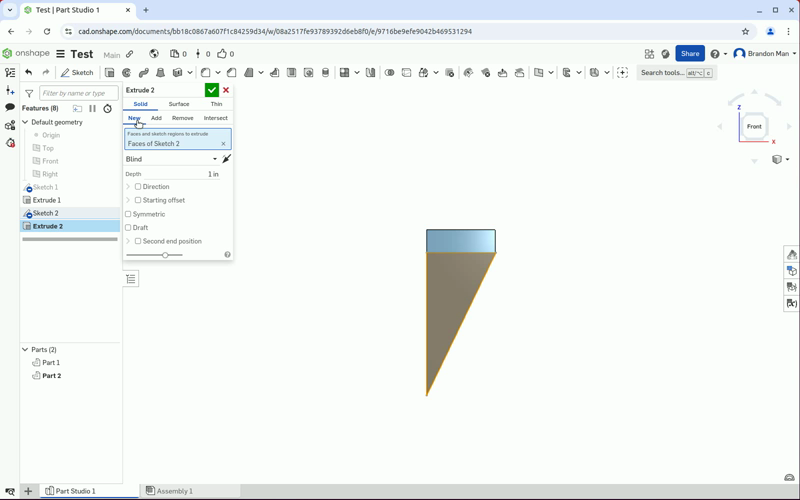
key(tab, 4)
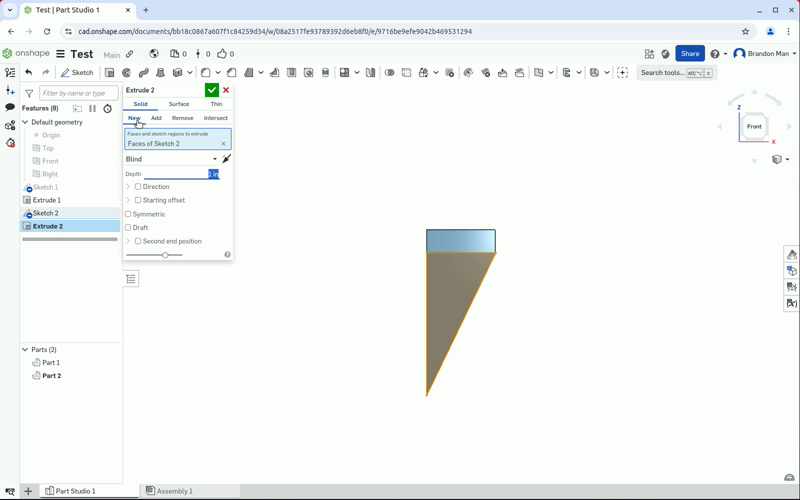
text(13.961)
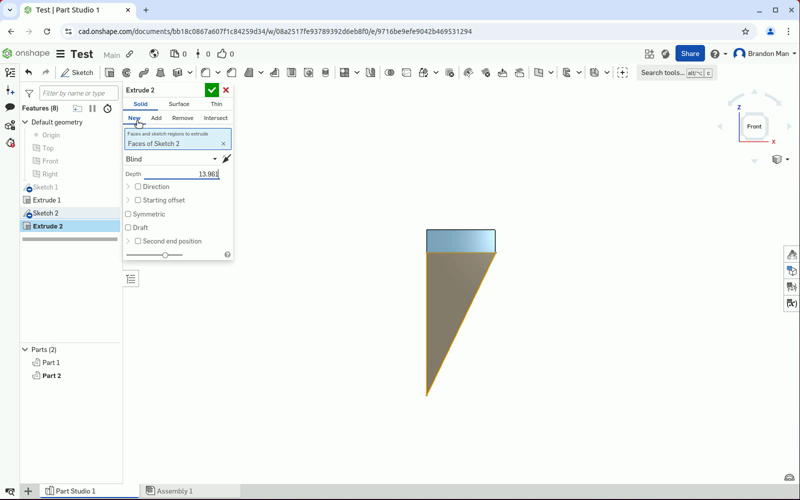
key(enter)
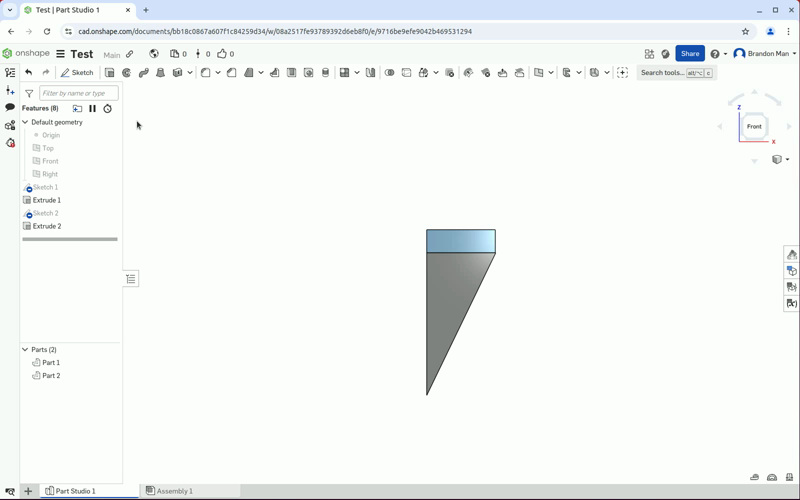
key(shift+h)
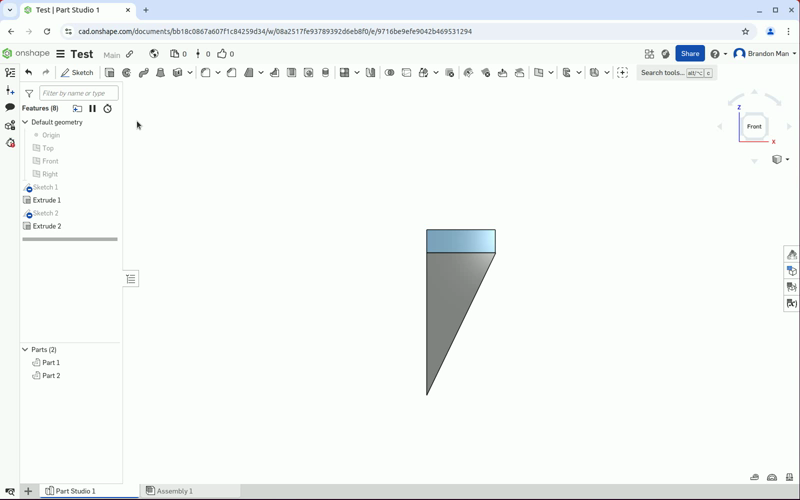
key(shift+h)
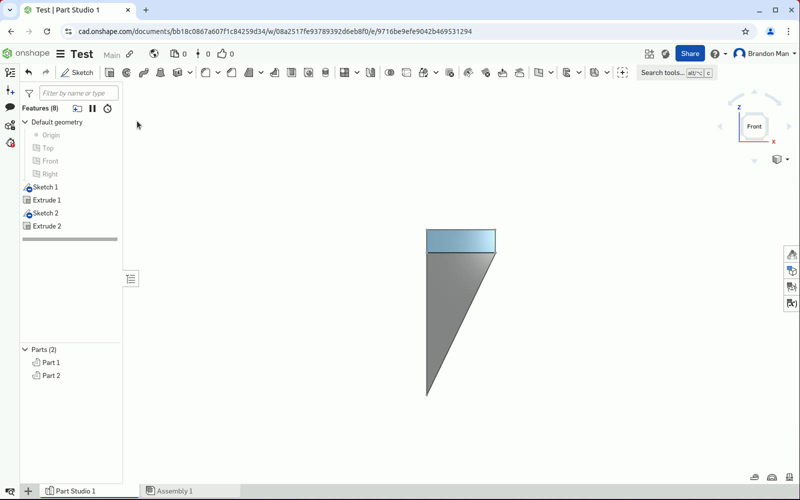
key(shift+7)
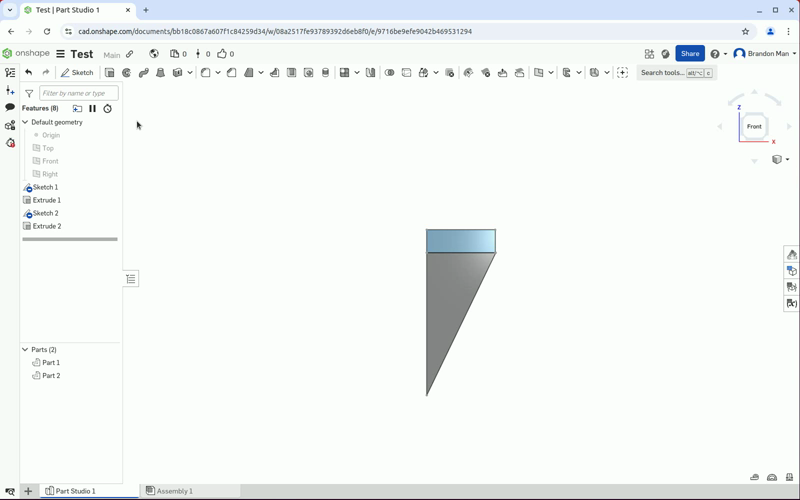
key(left, 2)
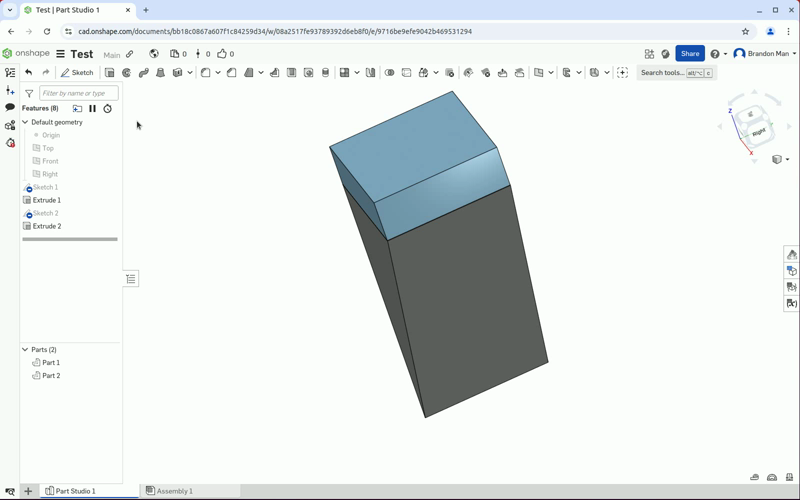
key(down, 2)
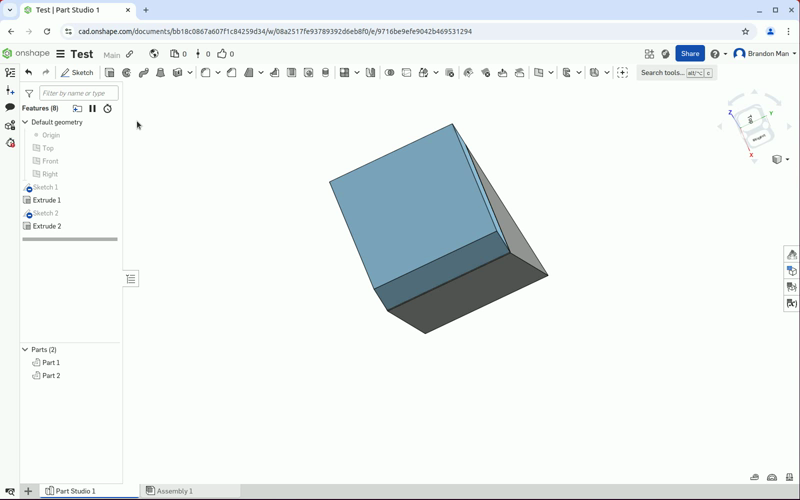
key(up, 2)
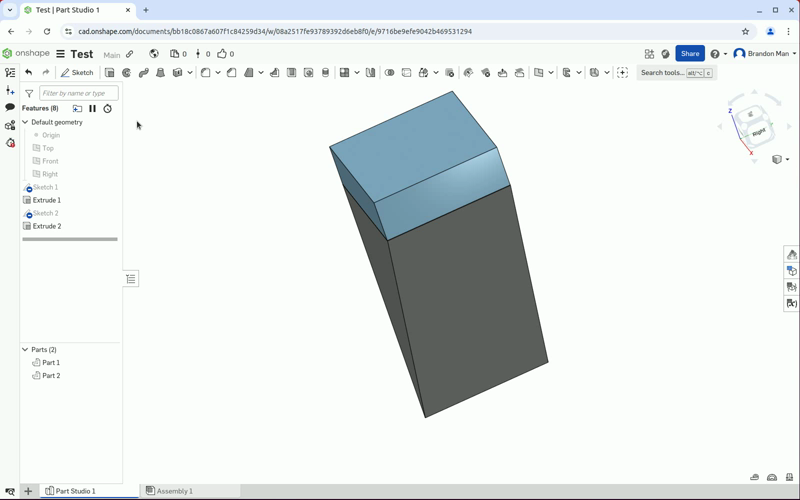
key(right, 2)
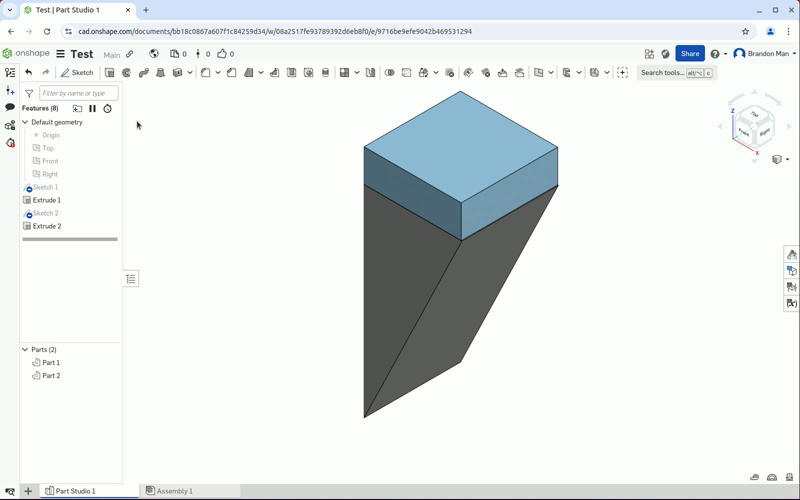
mouse_move(73, 189)
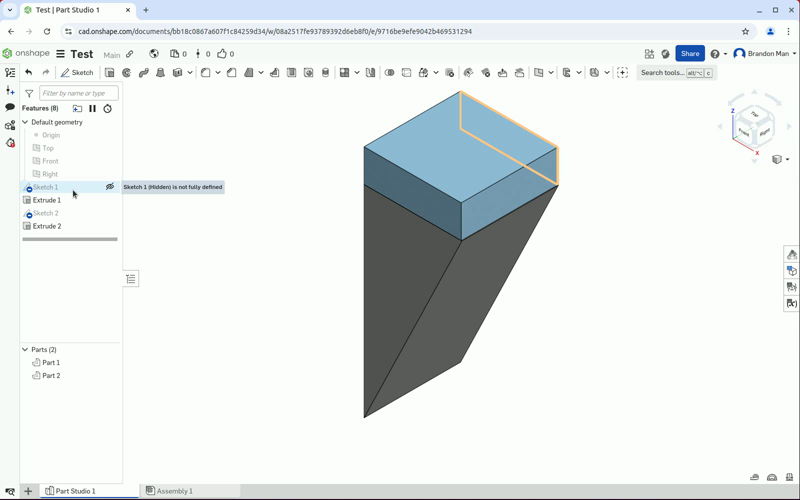
click(73, 189)